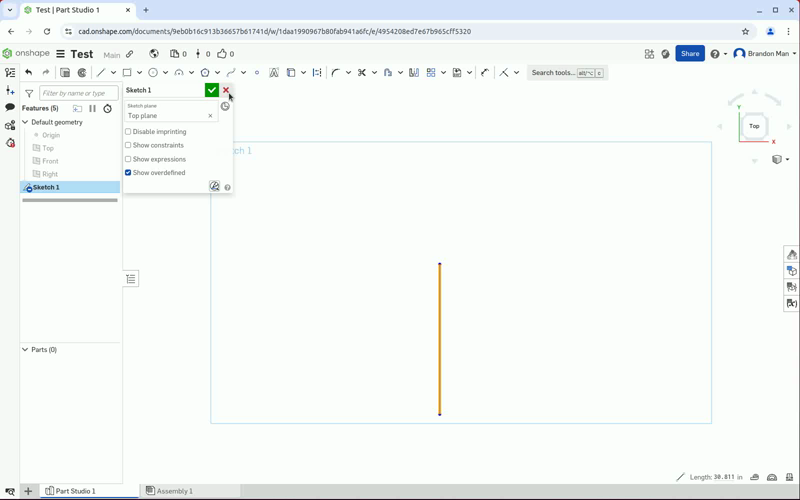
key(shift+h)
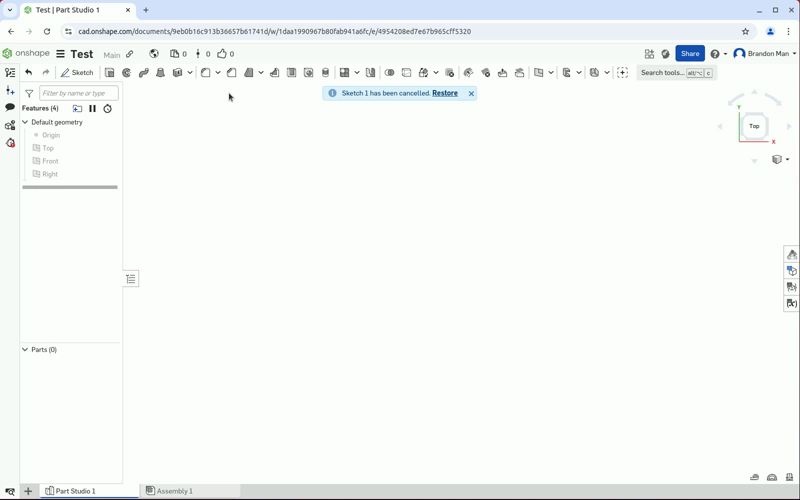
mouse_move(73, 352)
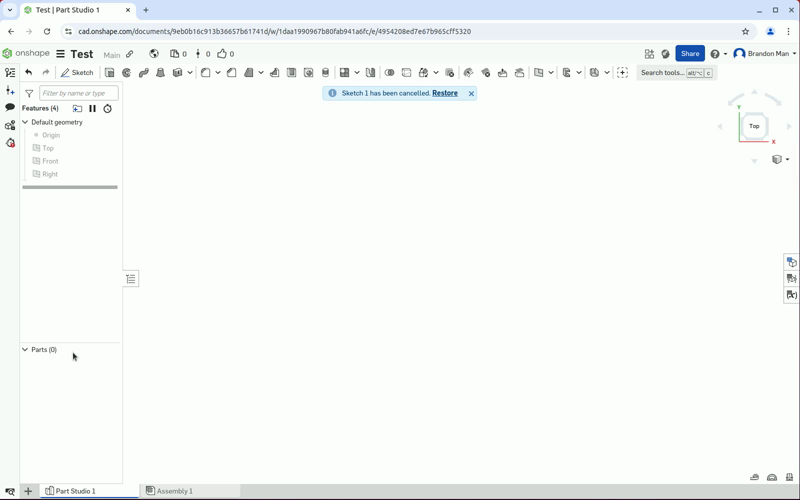
key(y)
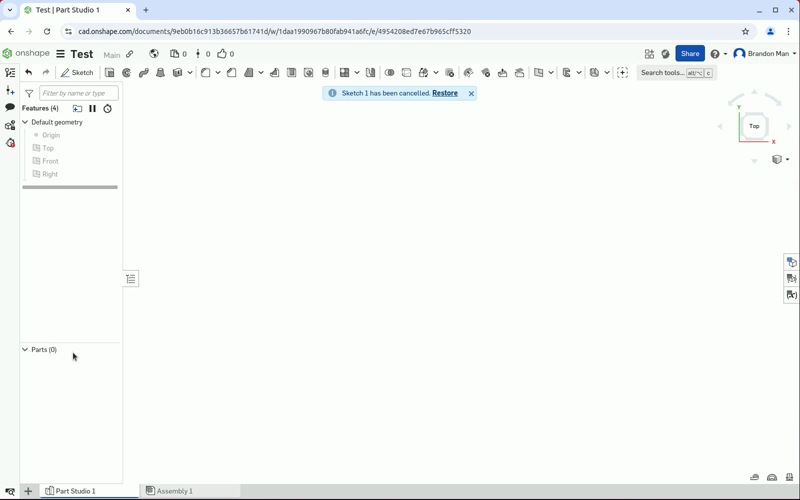
key(shift+p)
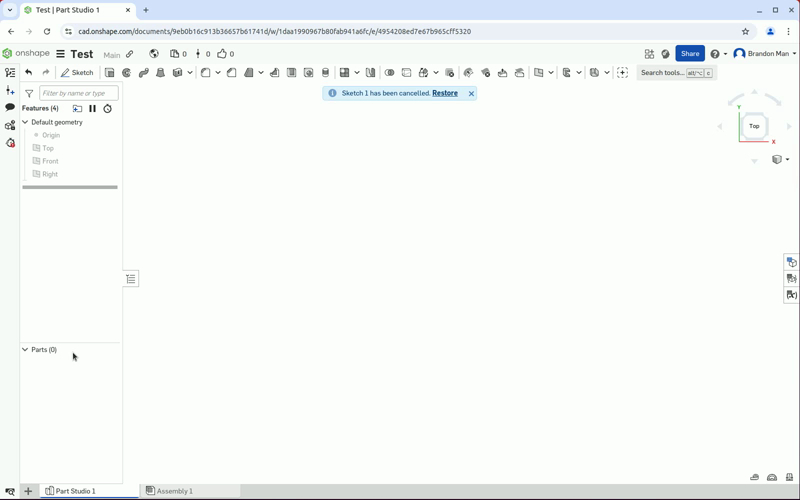
key(space)
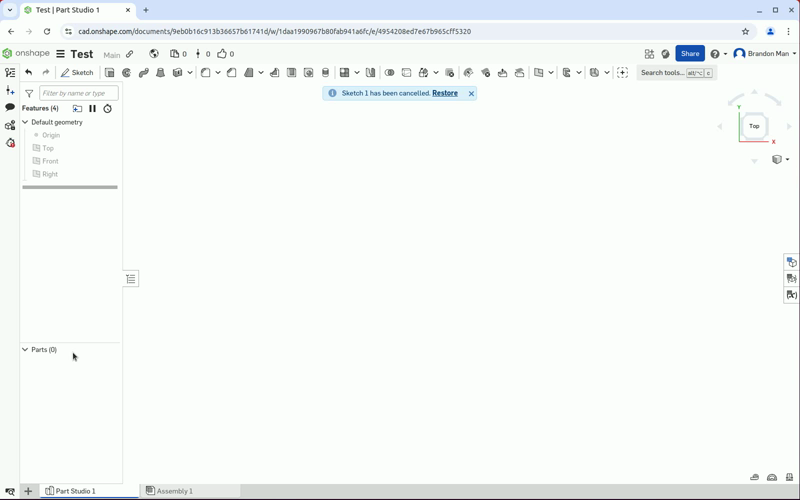
key_down(shift)
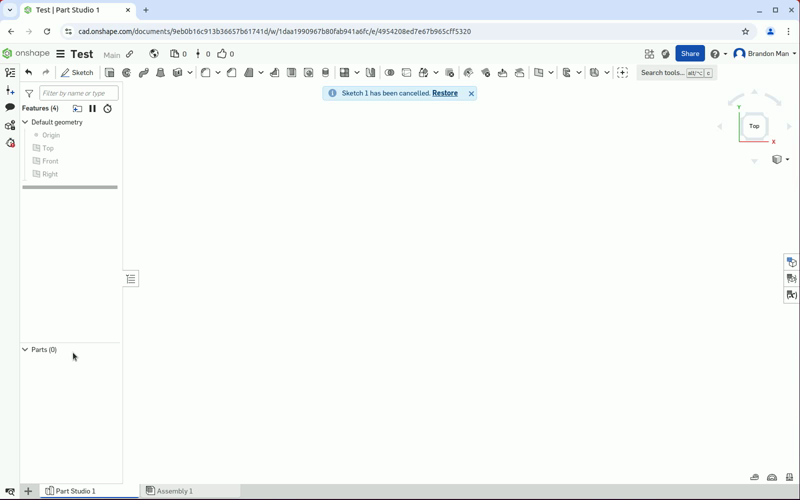
key(up)
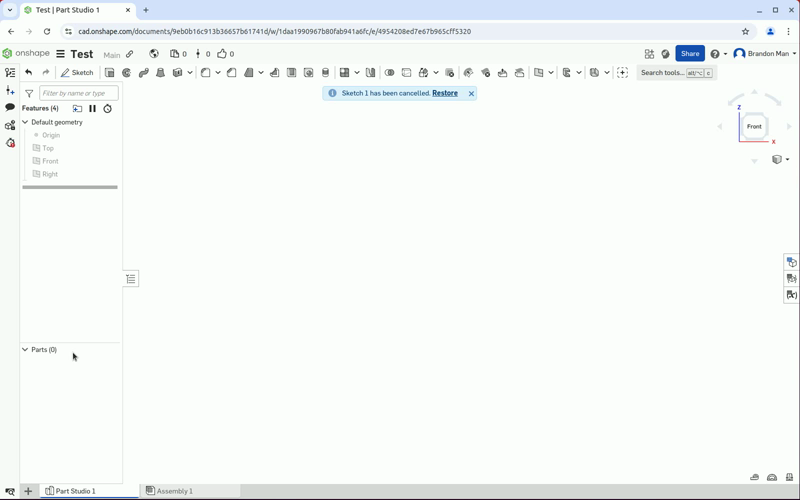
key_up(shift)
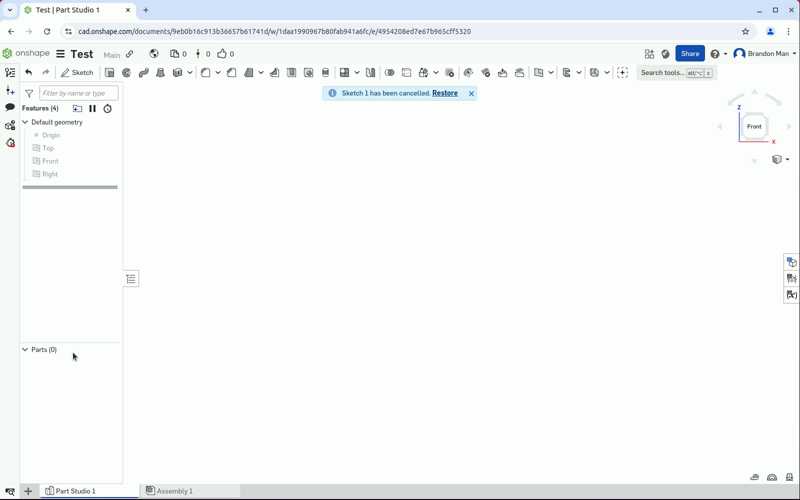
key(space)
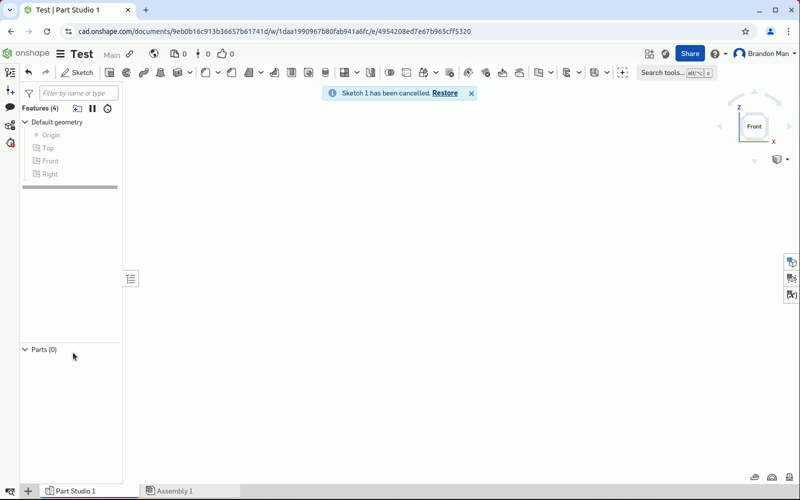
key_down(shift)
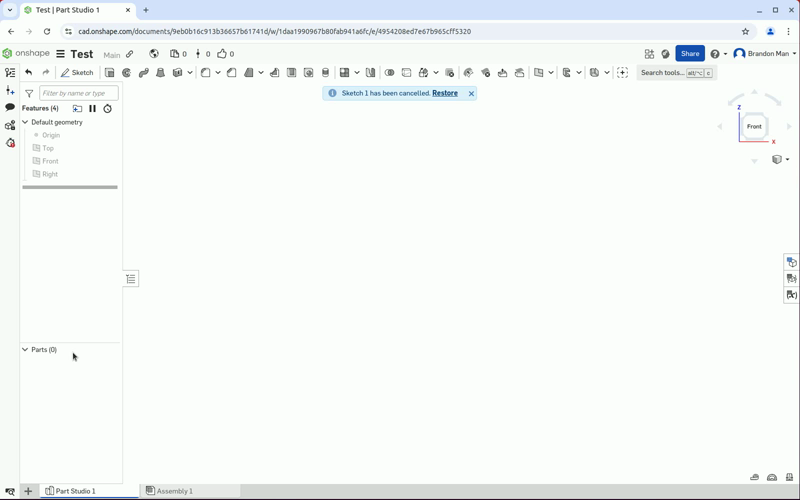
key(left)
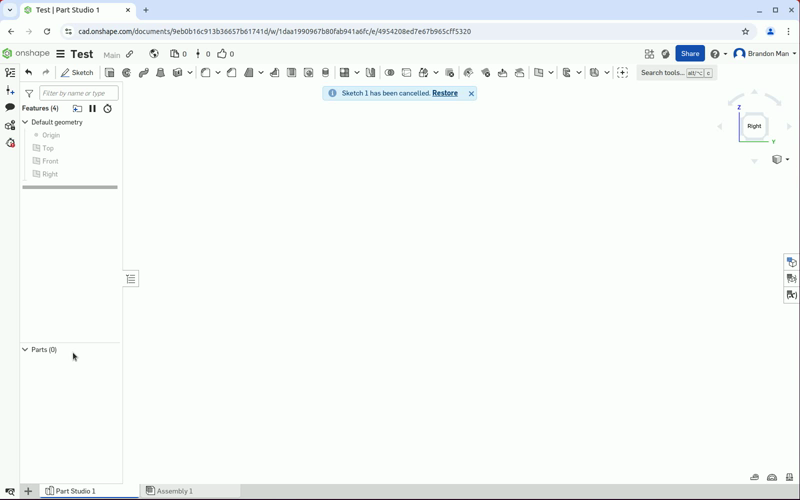
key_up(shift)
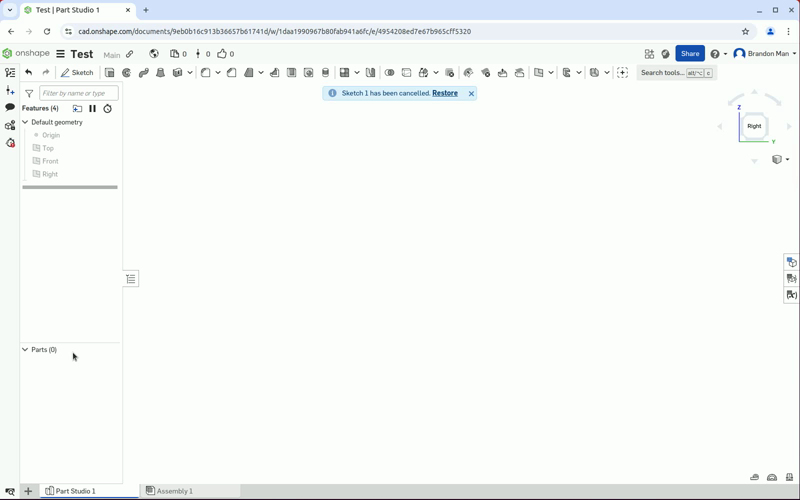
mouse_move(73, 352)
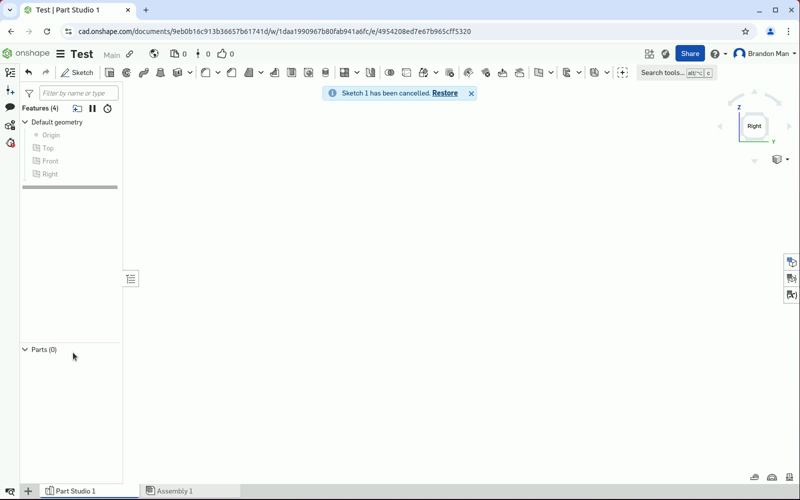
key(shift+y)
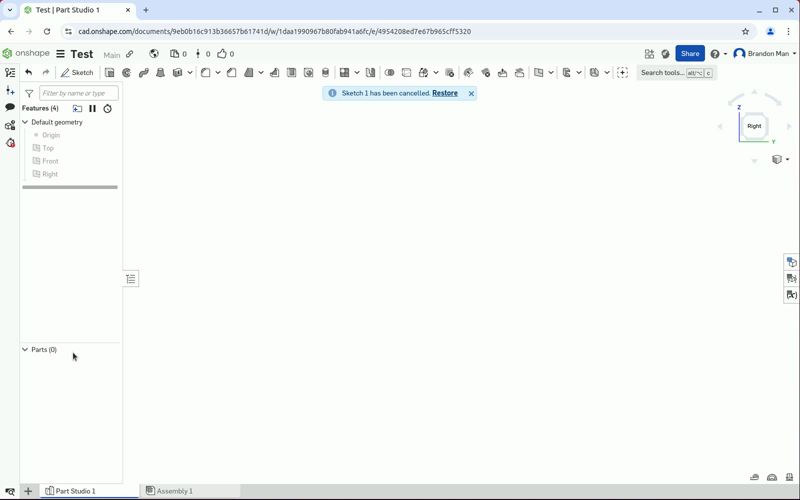
key(shift+s)
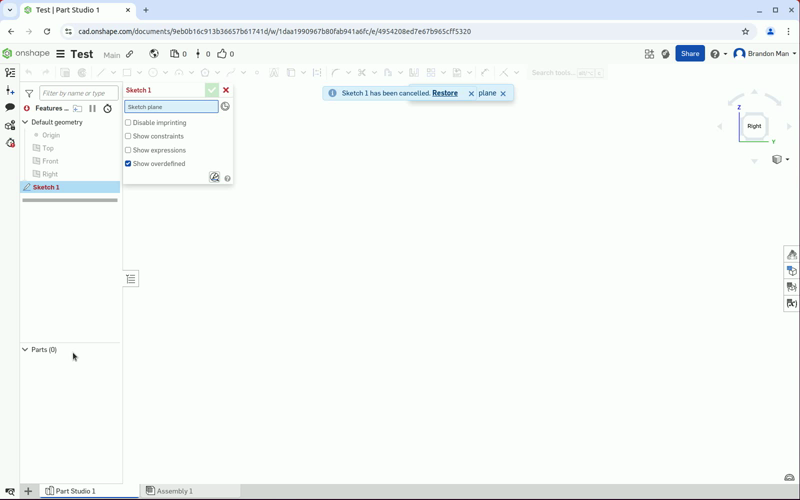
mouse_move(73, 176)
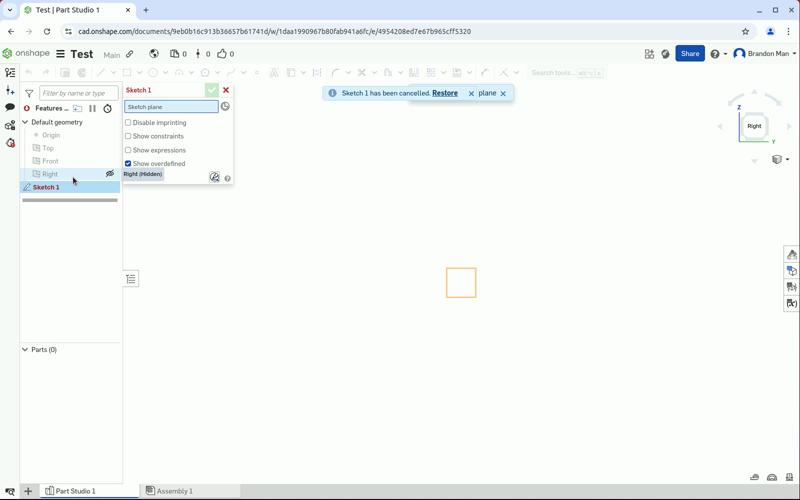
click(73, 176)
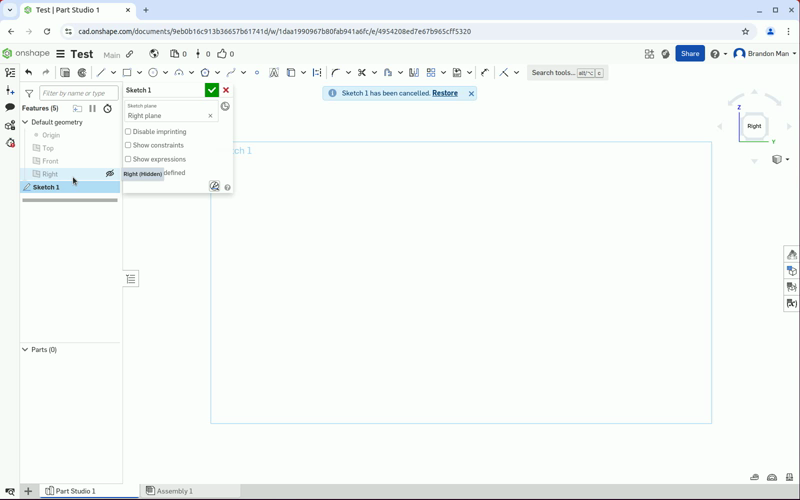
mouse_move(73, 352)
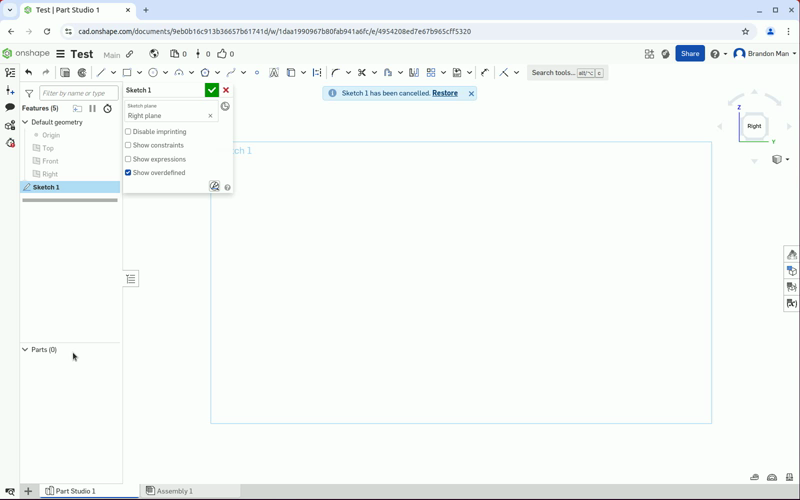
key(y)
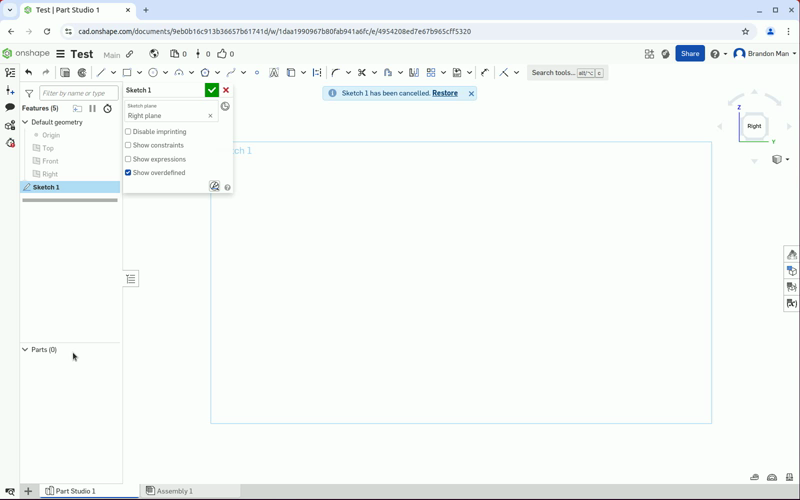
key(l)
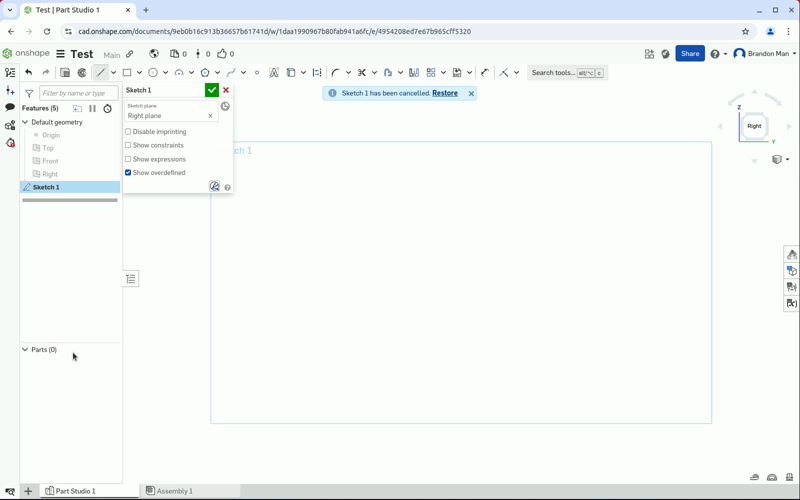
key_down(shift)
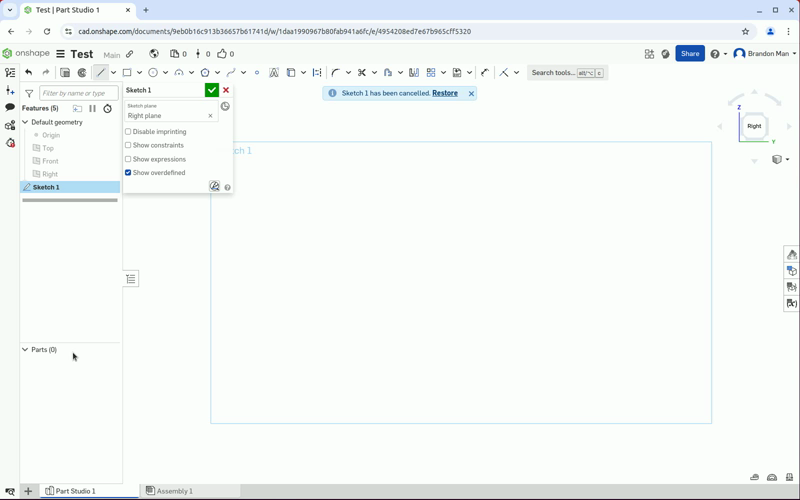
mouse_move(441, 189)
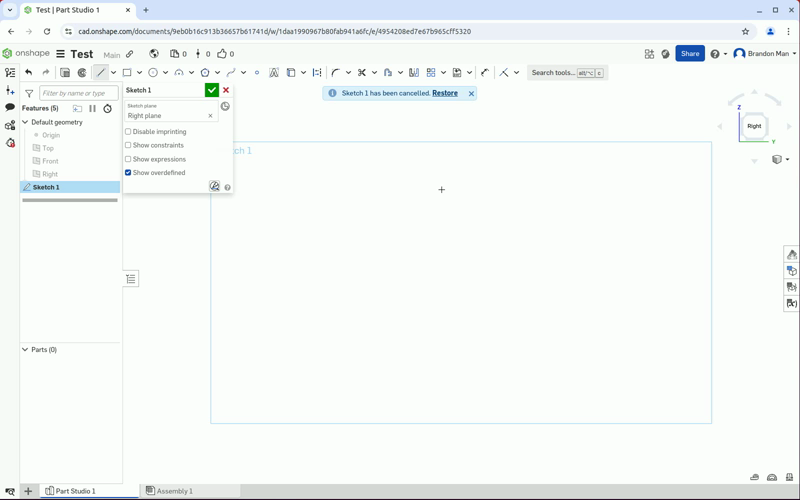
click(441, 189)
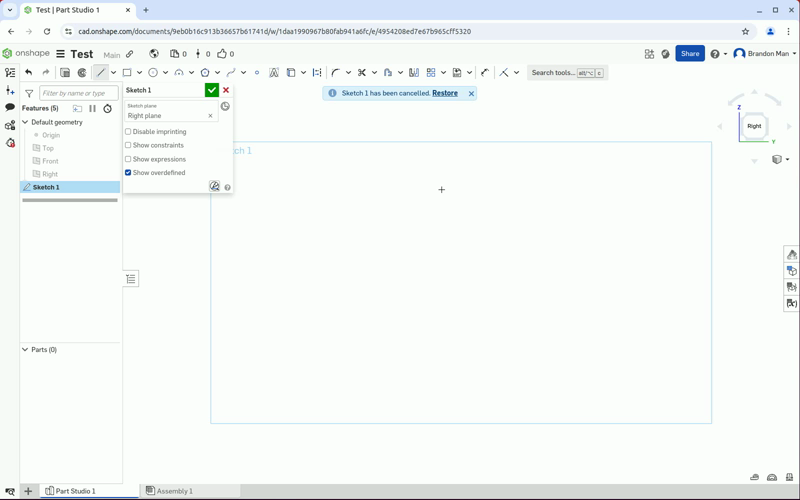
key_up(shift)
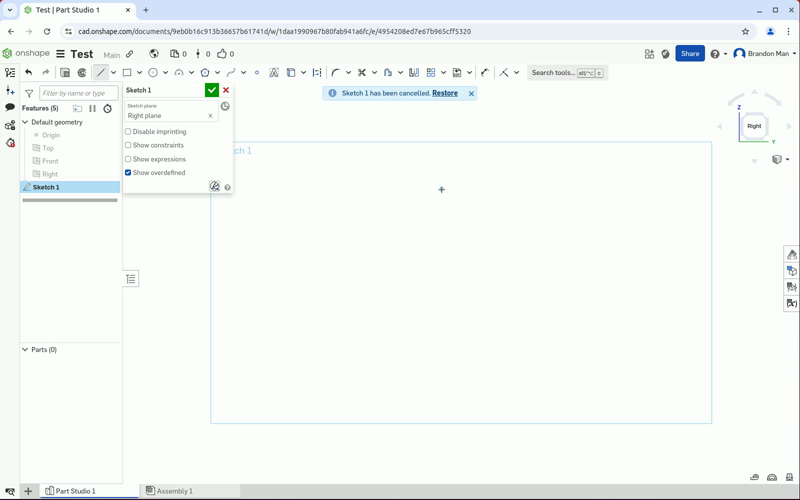
key_down(shift)
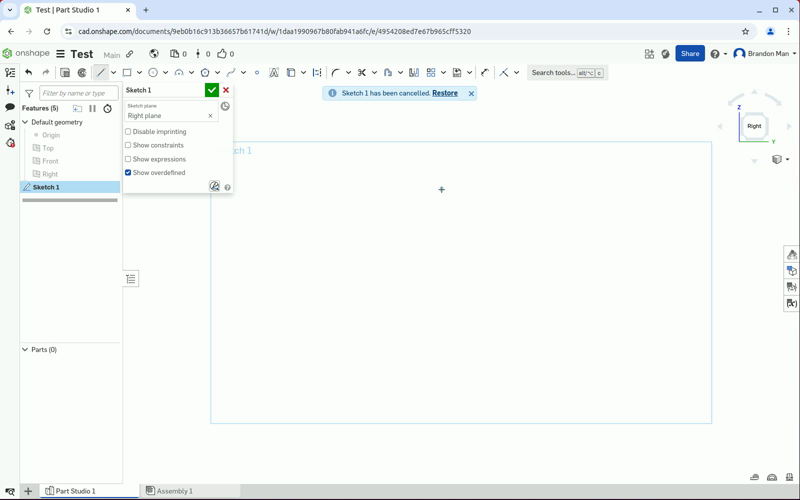
mouse_move(471, 189)
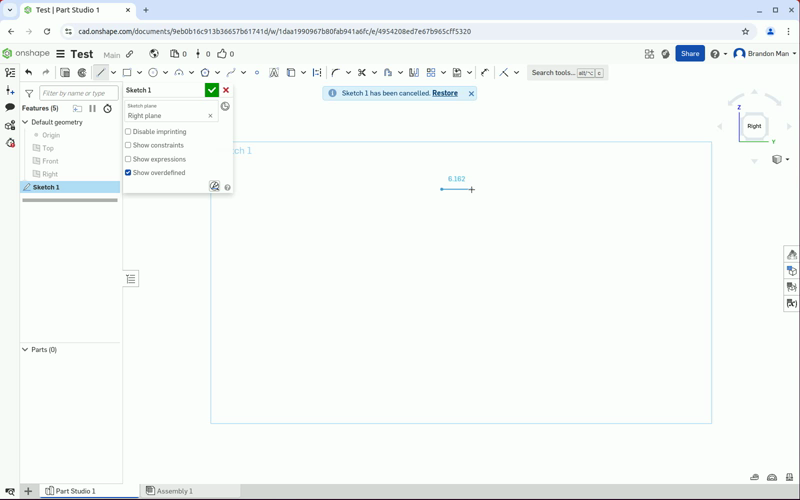
mouse_move(454, 189)
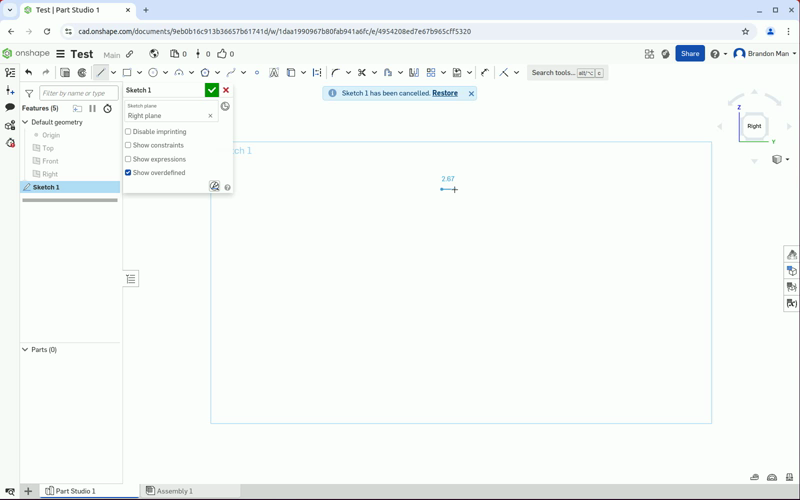
click(454, 189)
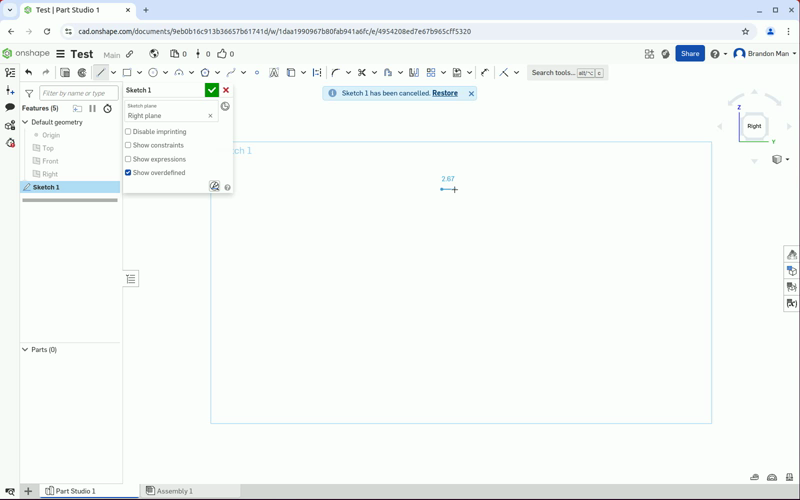
key_up(shift)
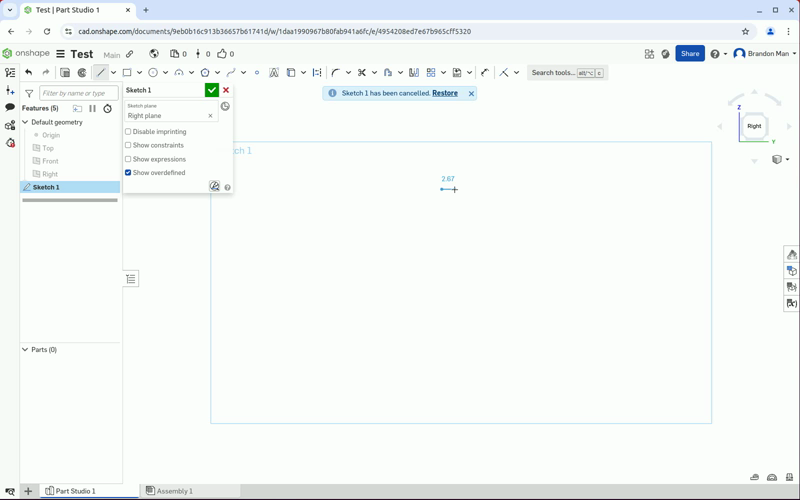
key(esc)
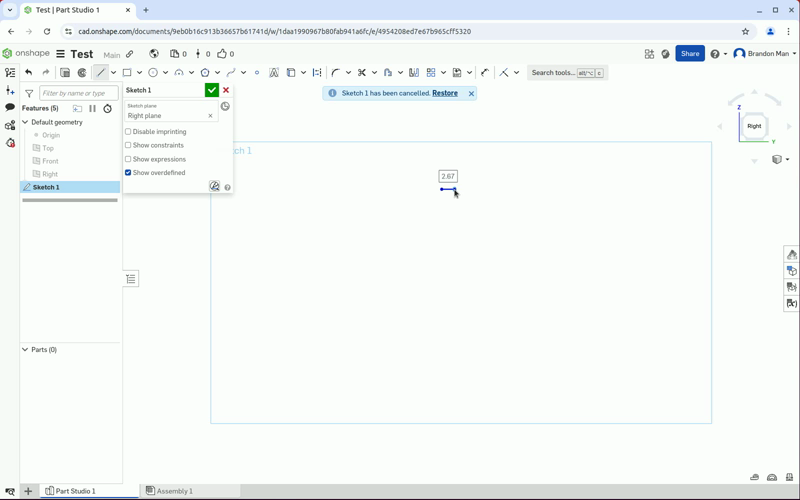
key(a)
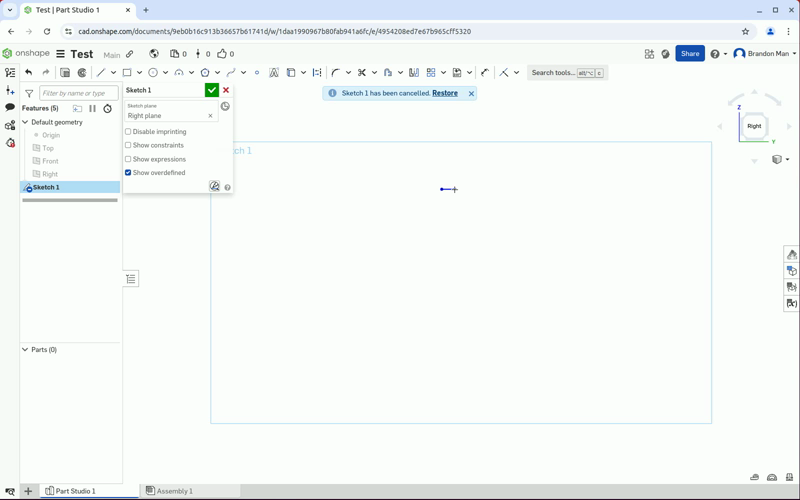
mouse_move(454, 189)
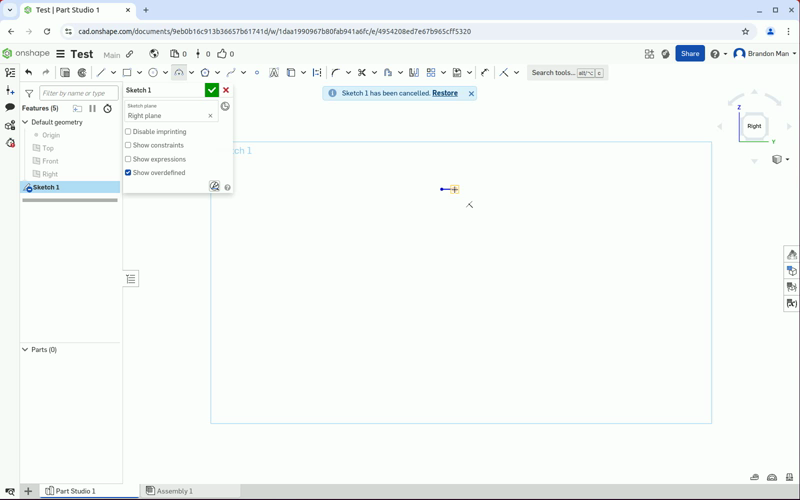
click(454, 189)
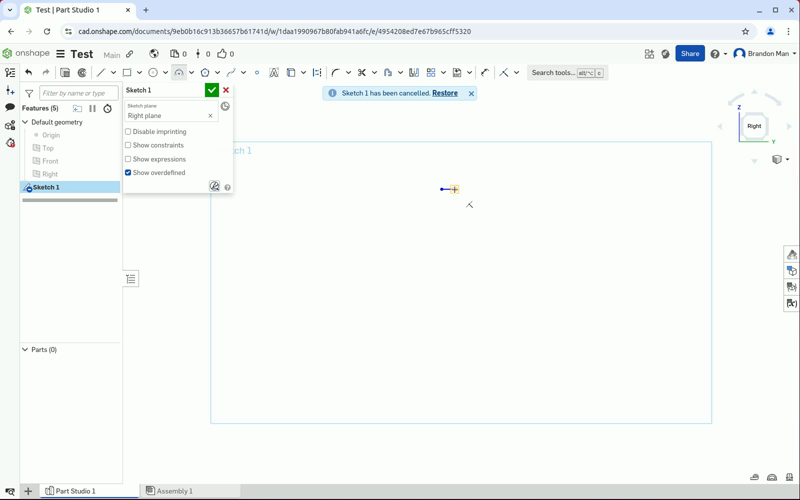
key_down(shift)
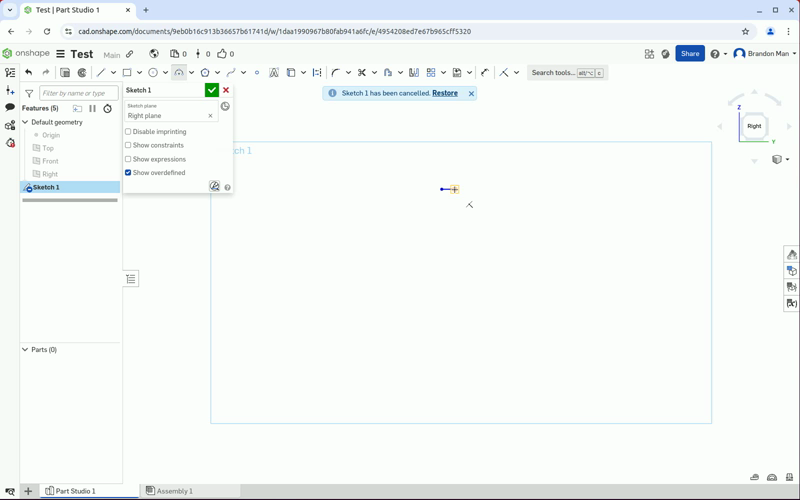
mouse_move(467, 189)
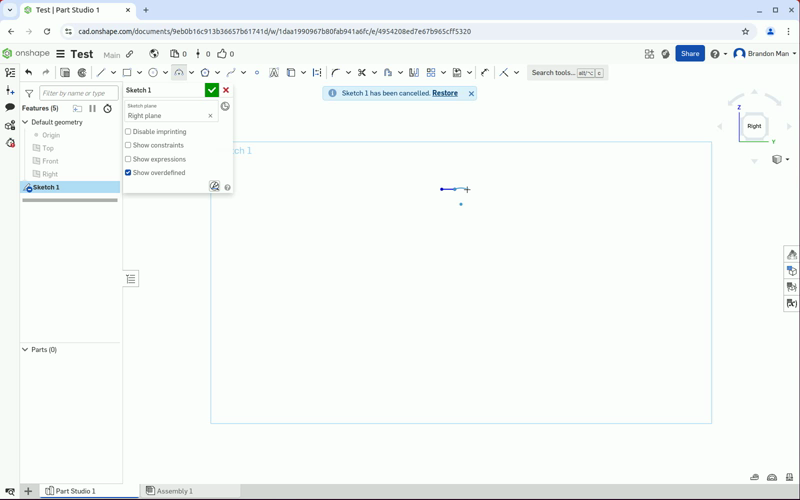
click(467, 189)
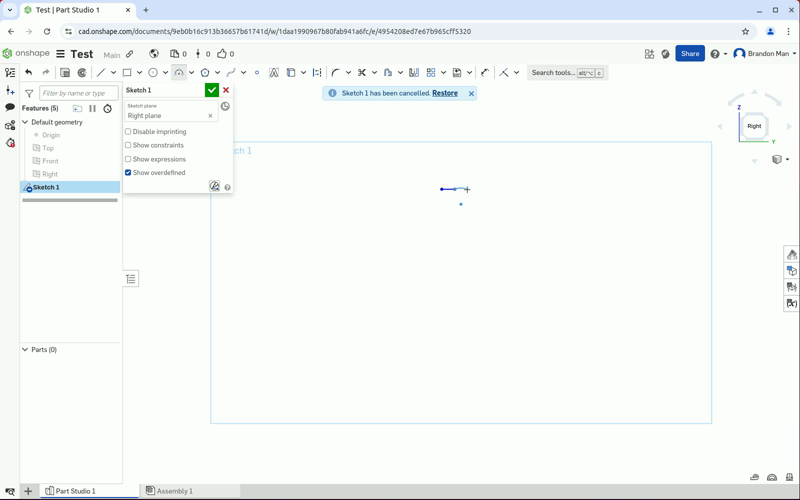
mouse_move(461, 183)
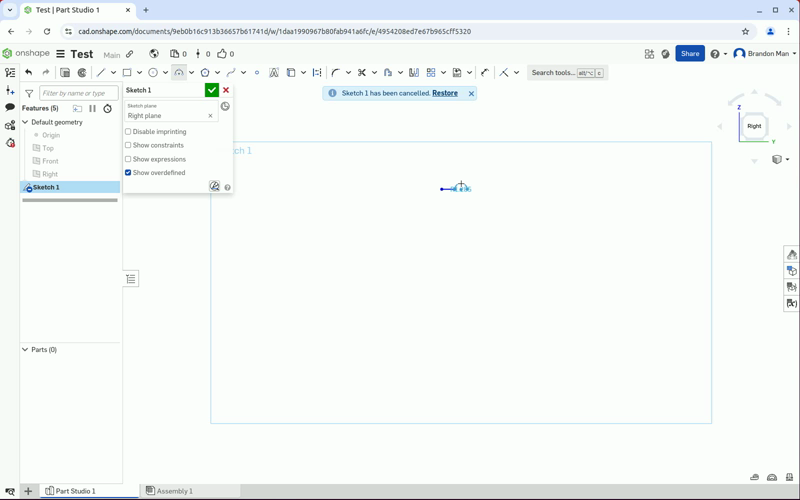
click(461, 183)
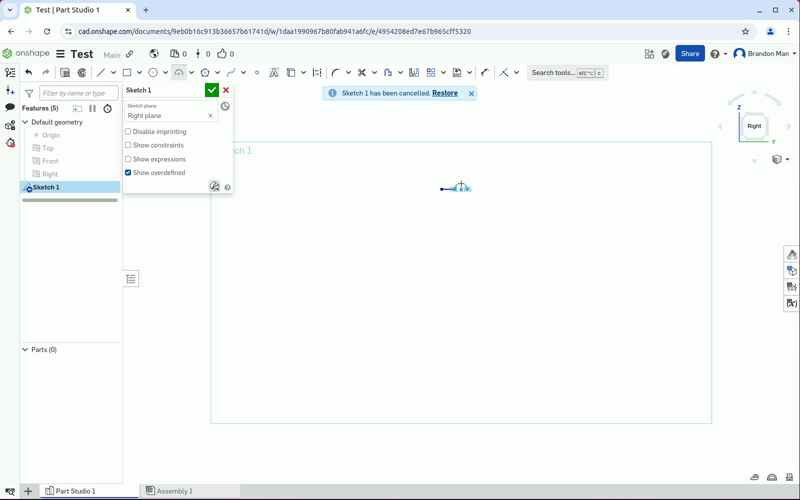
key_up(shift)
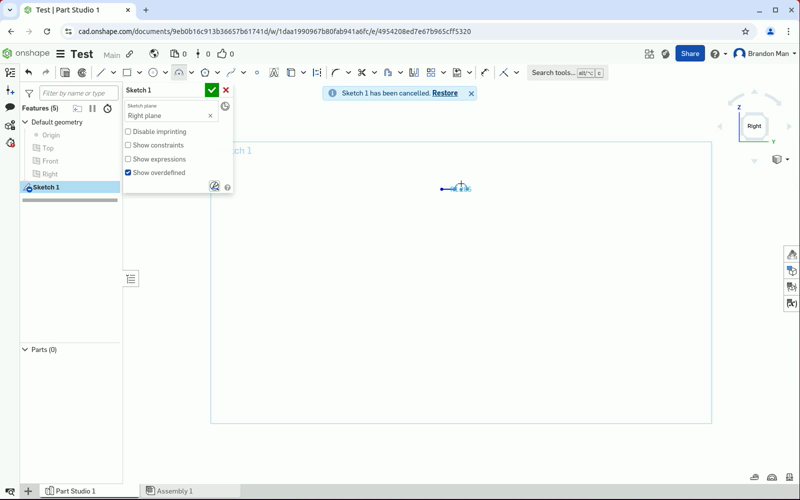
key(esc)
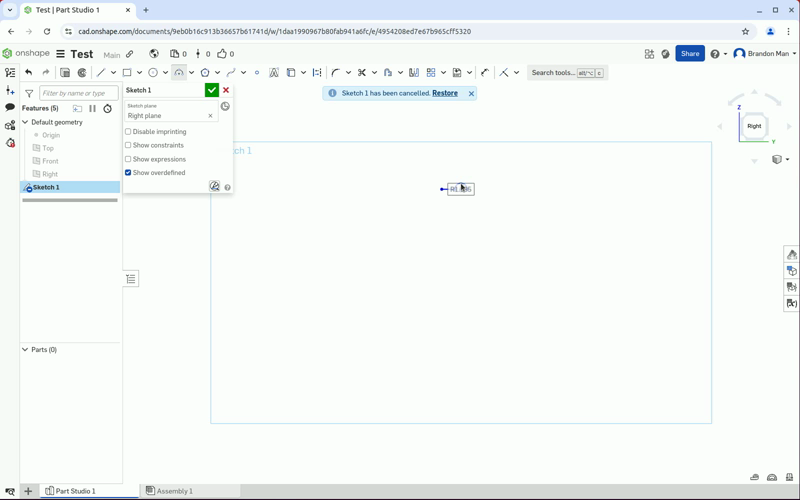
key(l)
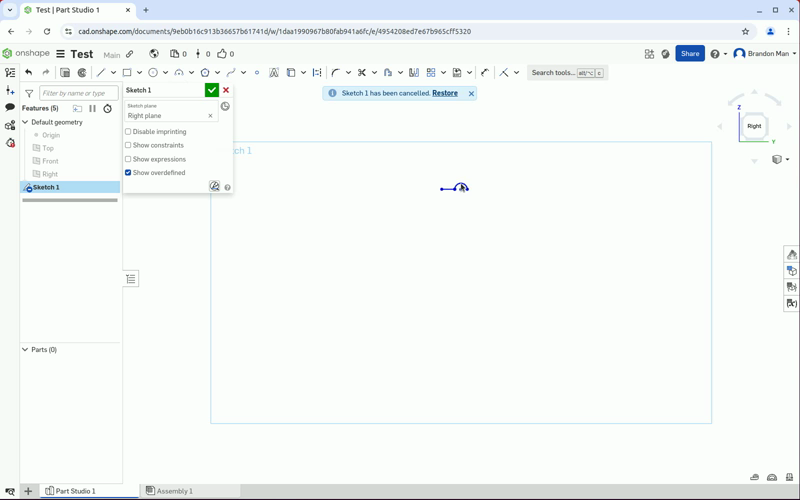
mouse_move(467, 189)
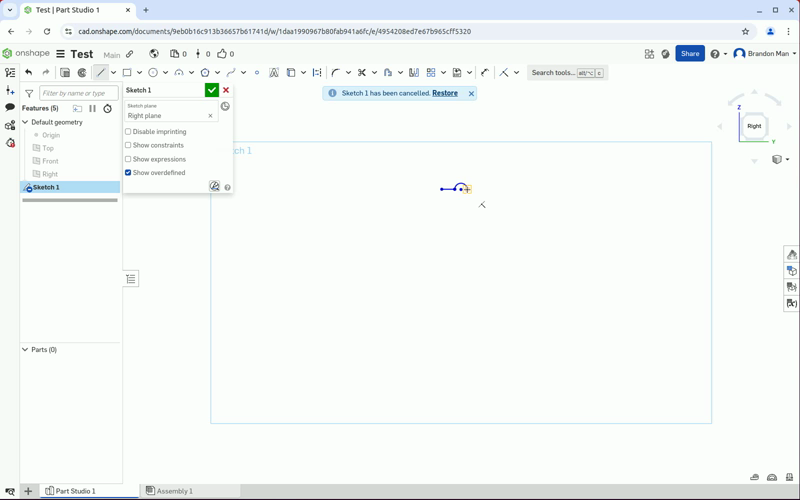
click(467, 189)
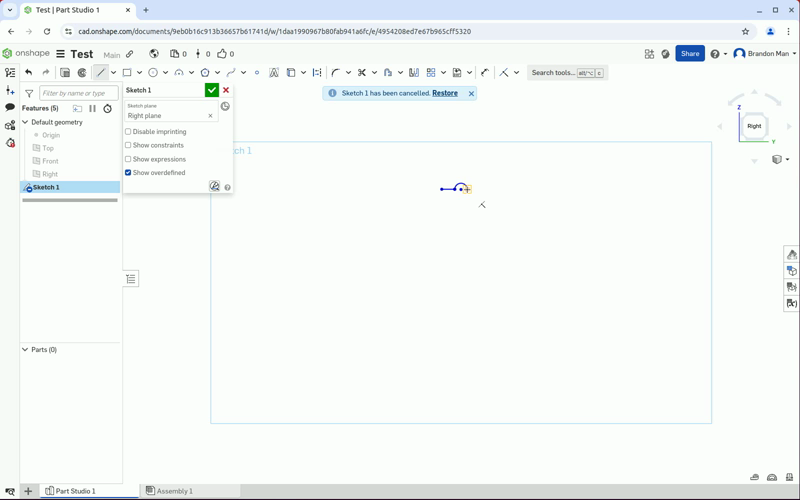
key_down(shift)
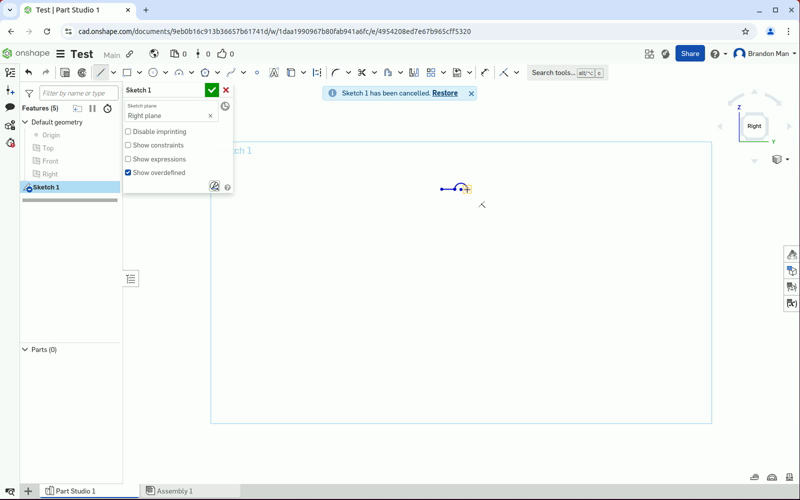
mouse_move(497, 189)
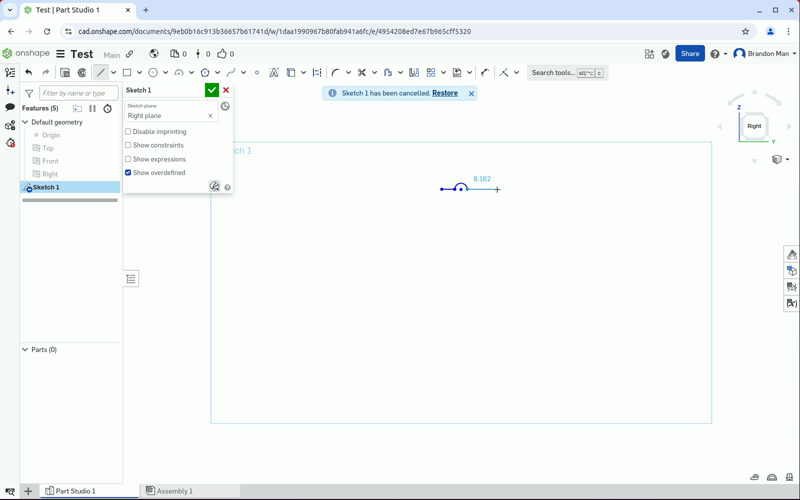
mouse_move(480, 189)
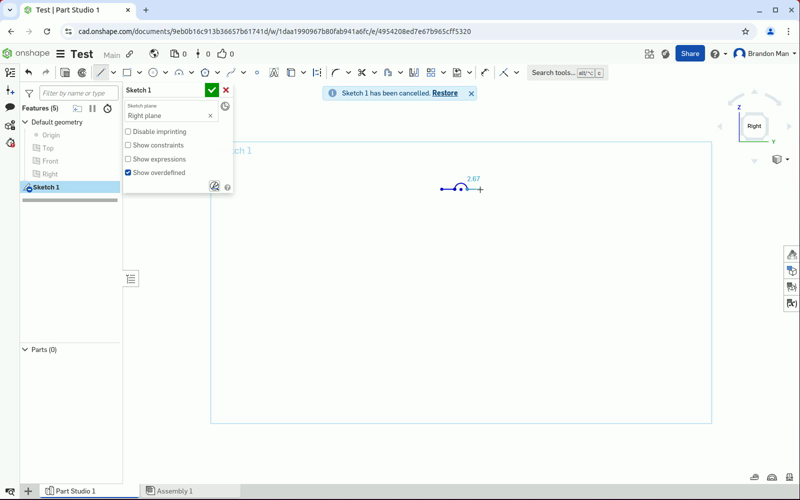
click(480, 189)
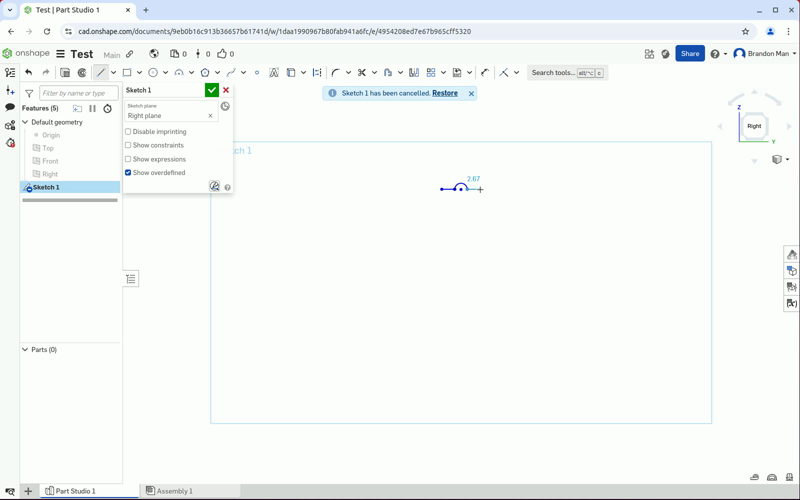
key_up(shift)
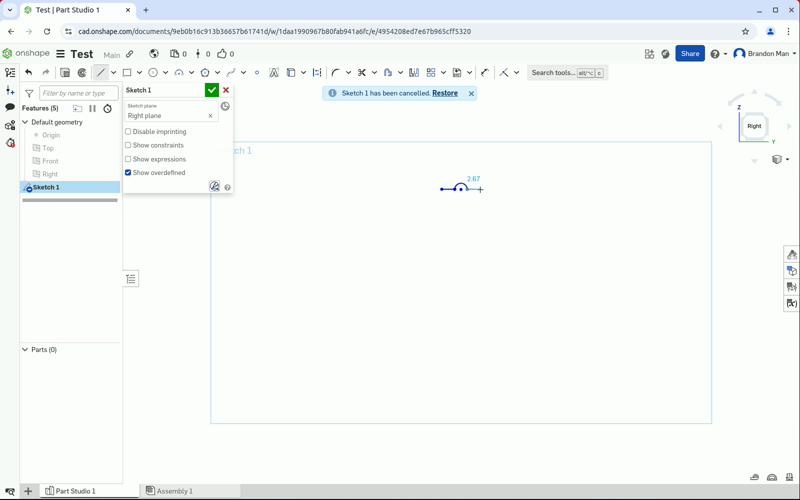
key(esc)
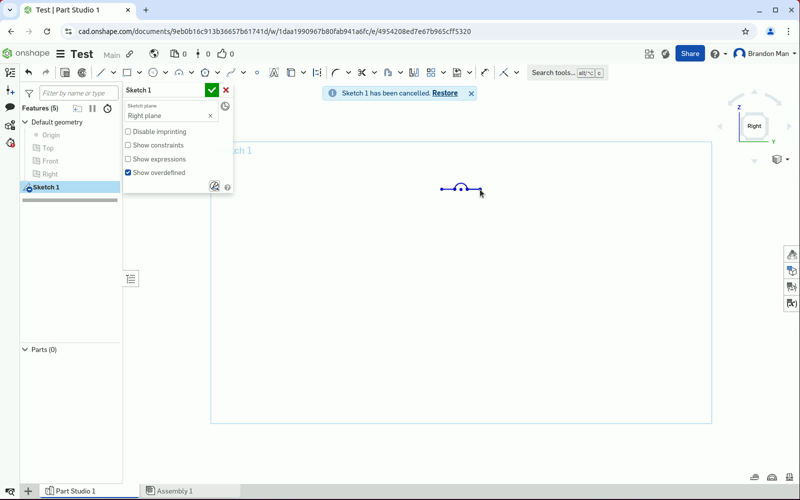
key(a)
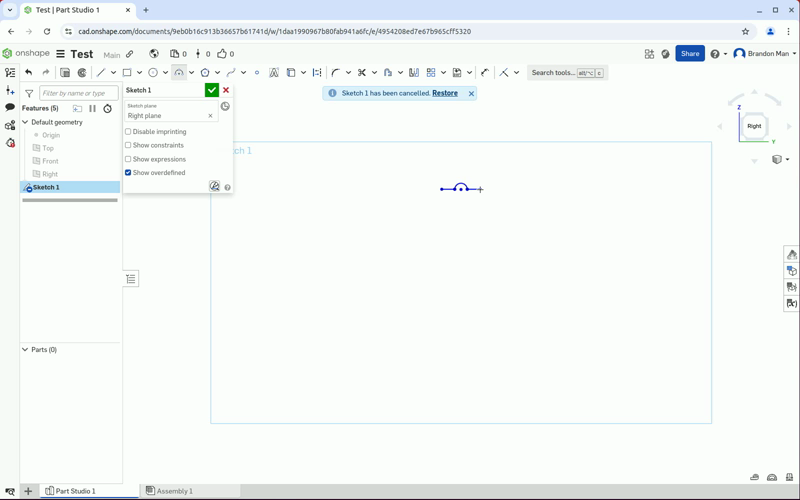
mouse_move(480, 189)
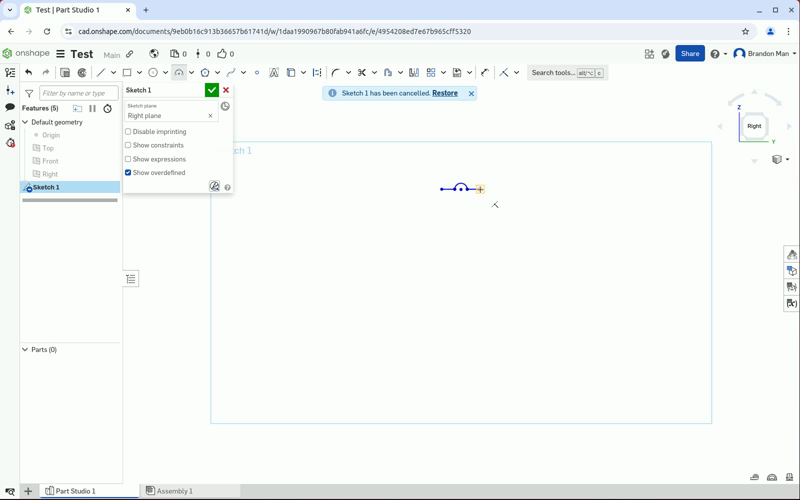
click(480, 189)
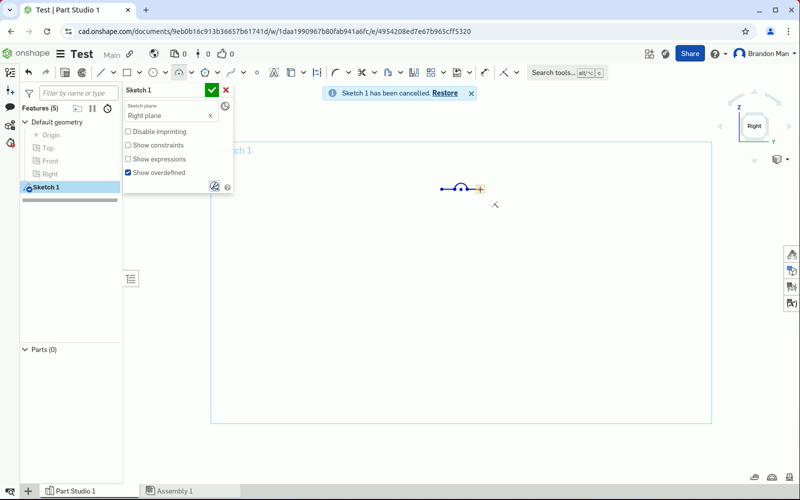
mouse_move(441, 189)
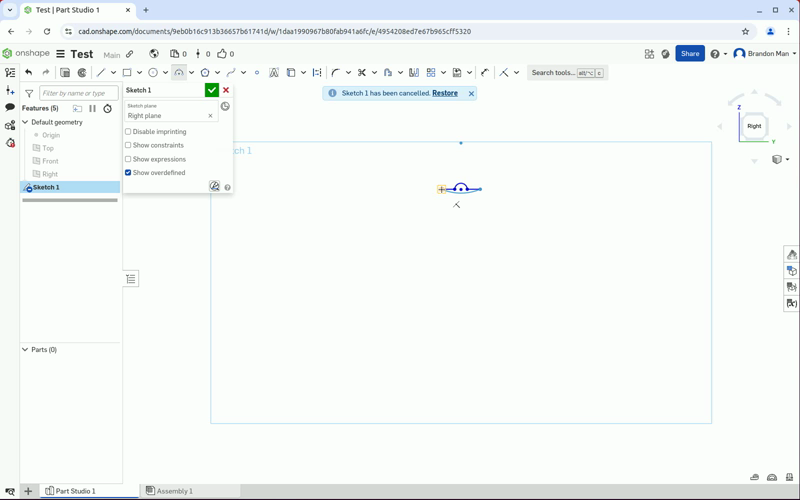
click(441, 189)
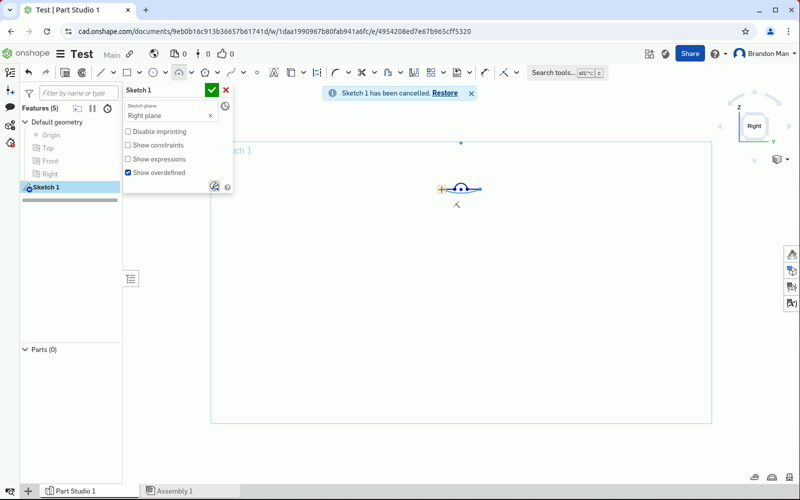
key_down(shift)
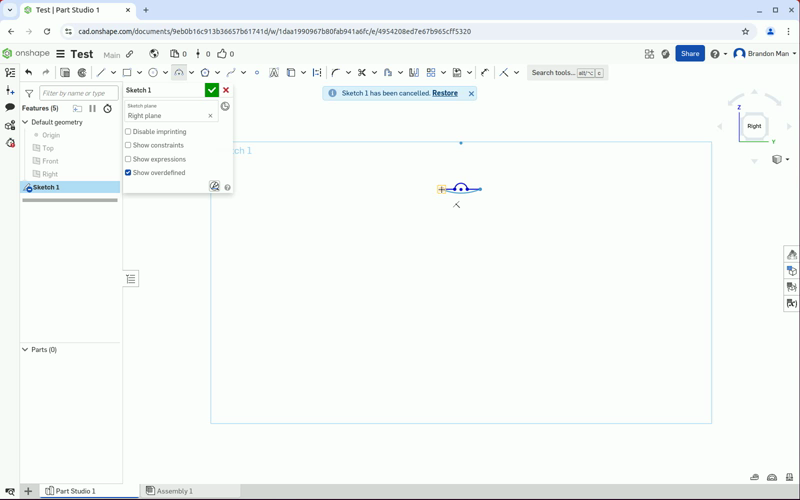
mouse_move(461, 170)
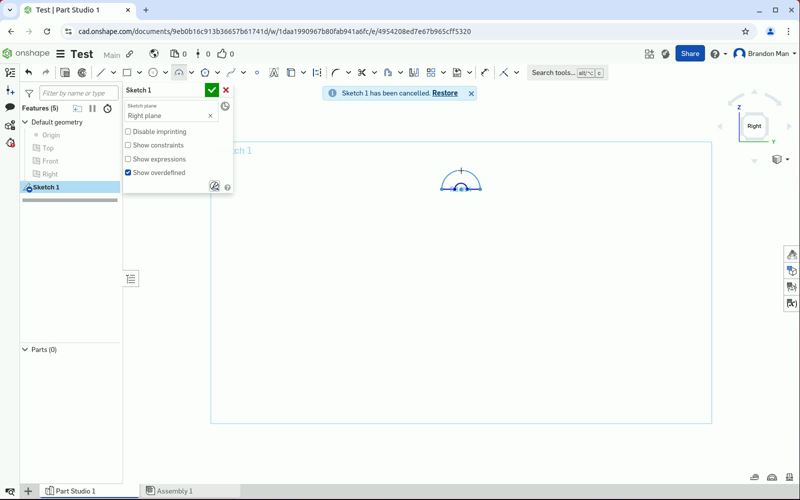
click(461, 170)
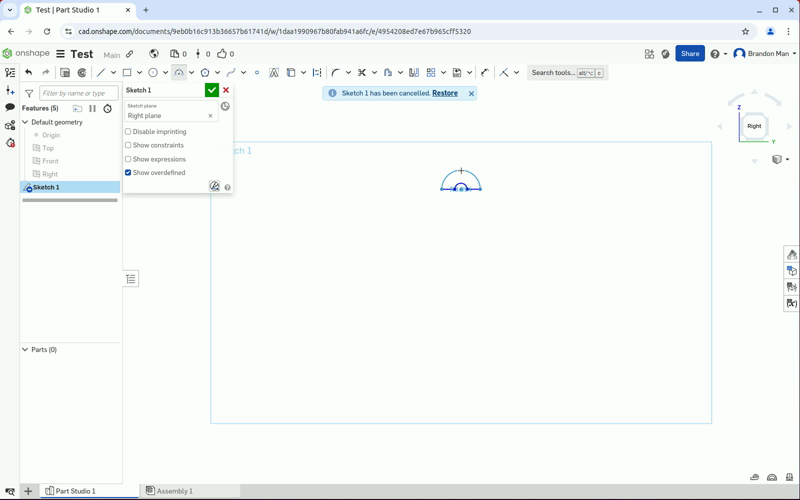
key_up(shift)
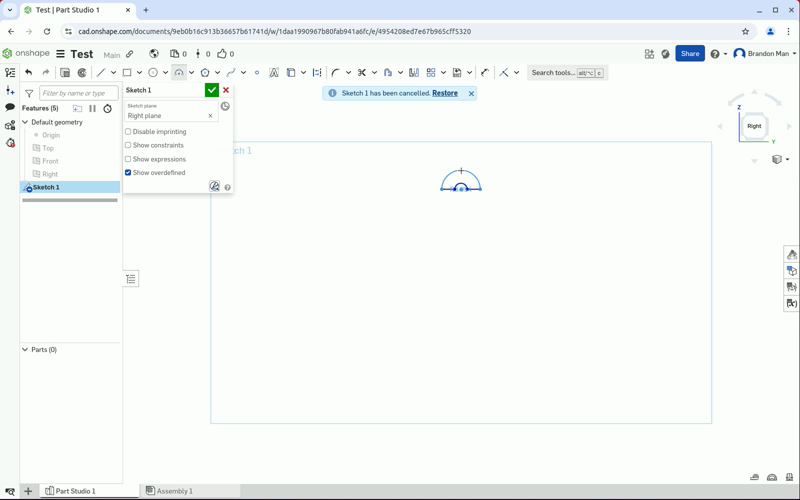
key(esc)
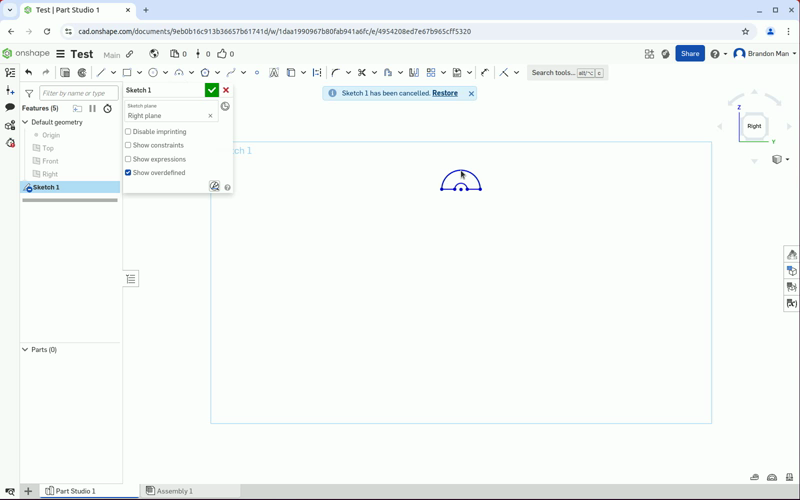
mouse_move(466, 188)
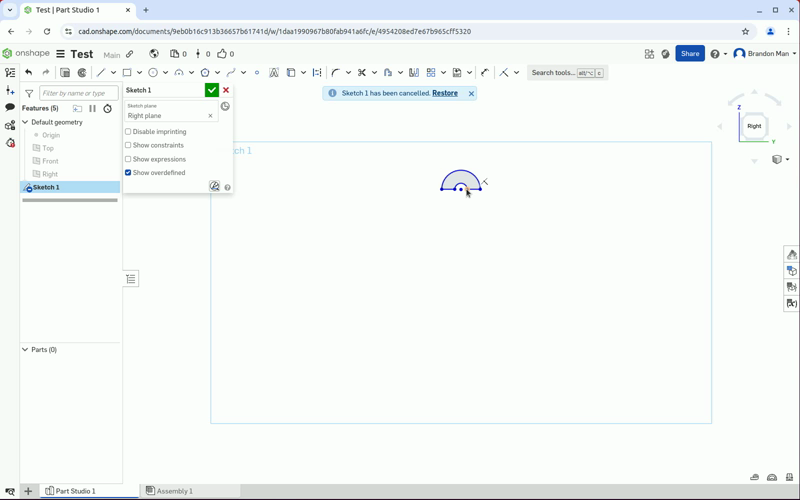
scroll(6)
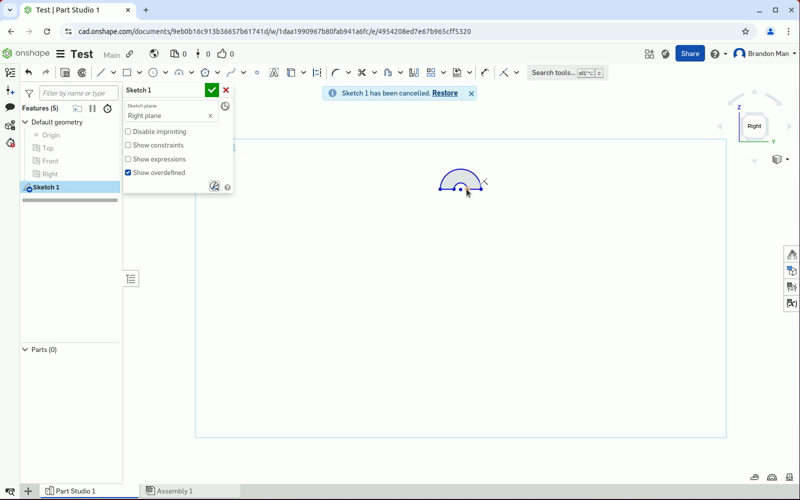
scroll(6)
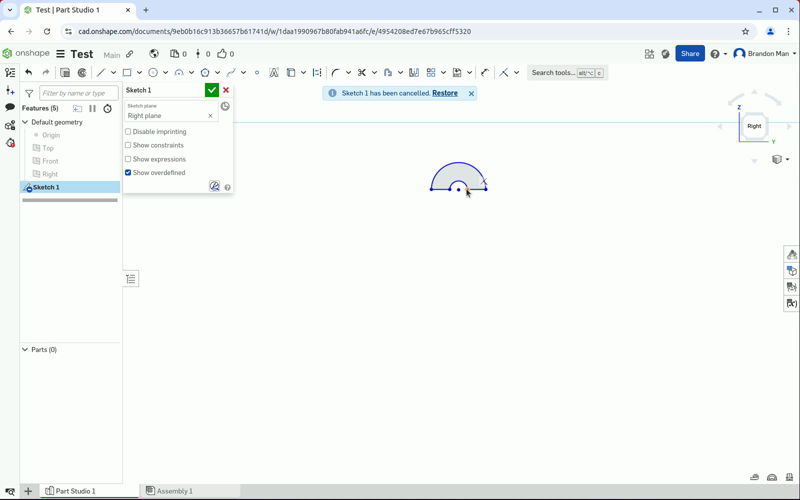
scroll(6)
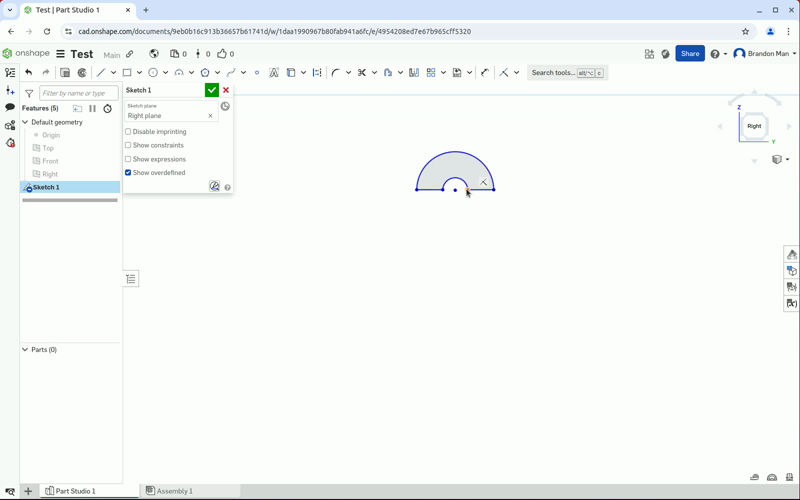
scroll(6)
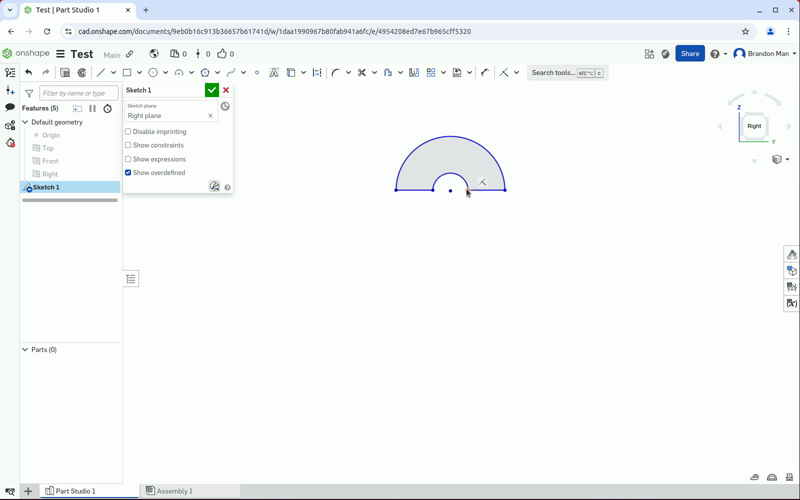
scroll(6)
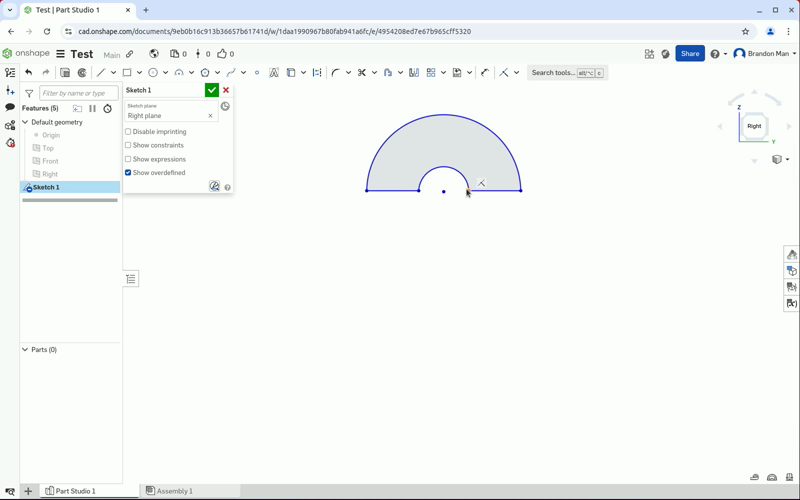
scroll(6)
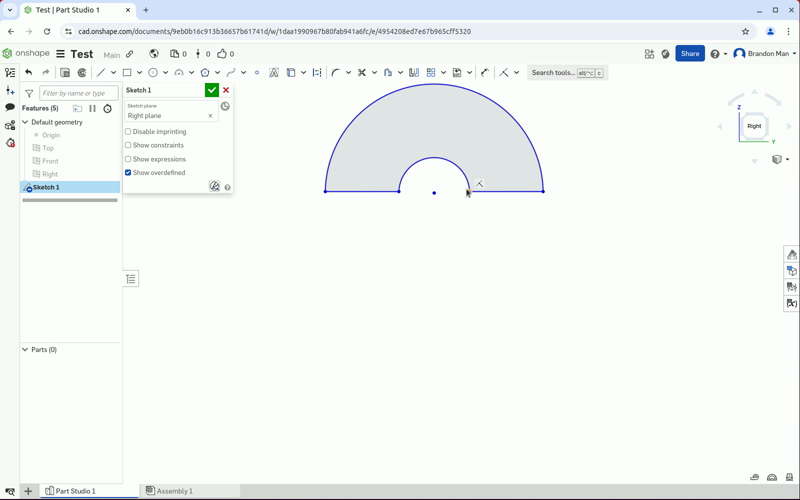
scroll(6)
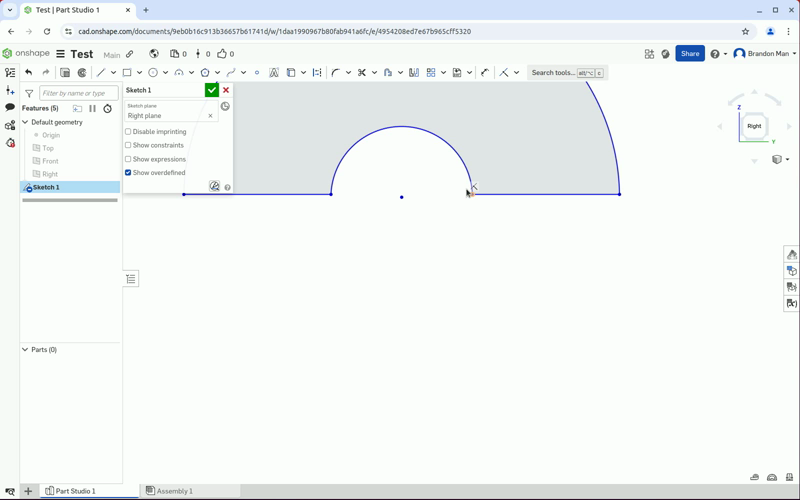
click(466, 188)
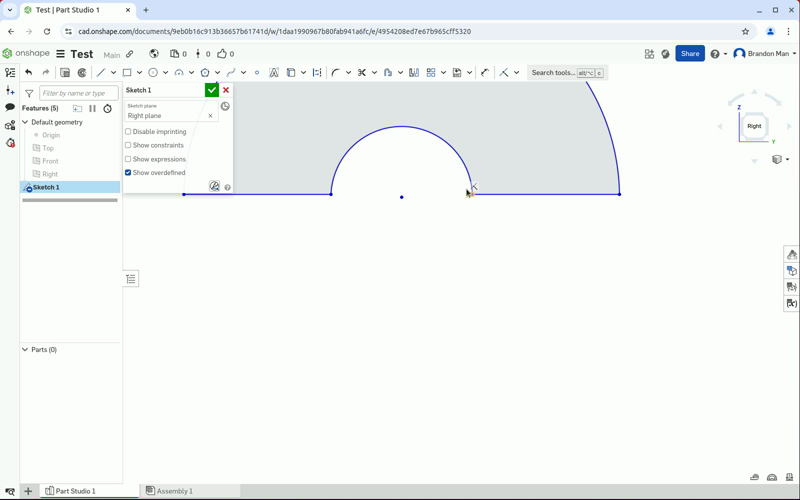
scroll(-6)
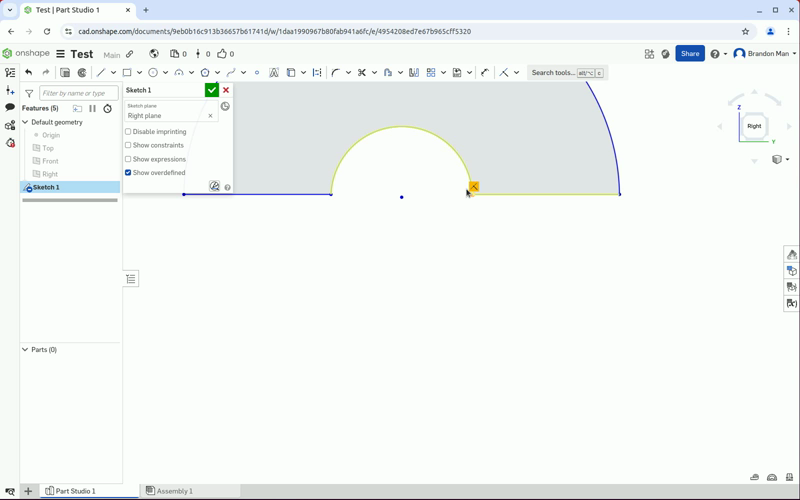
scroll(-6)
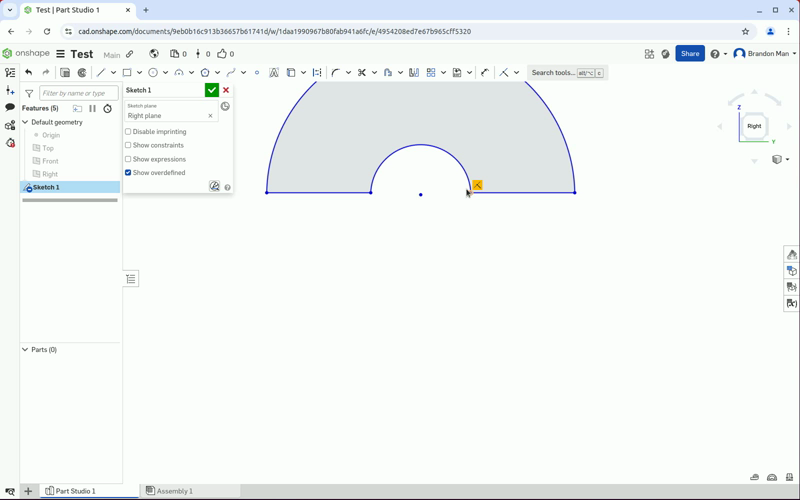
scroll(-6)
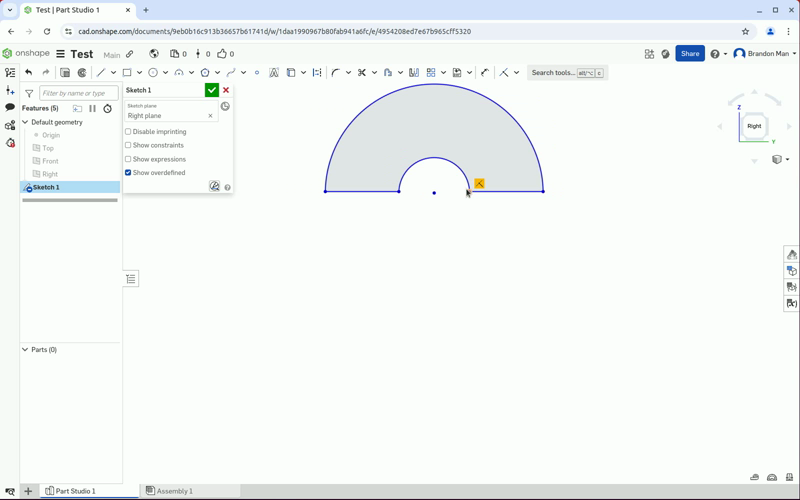
scroll(-6)
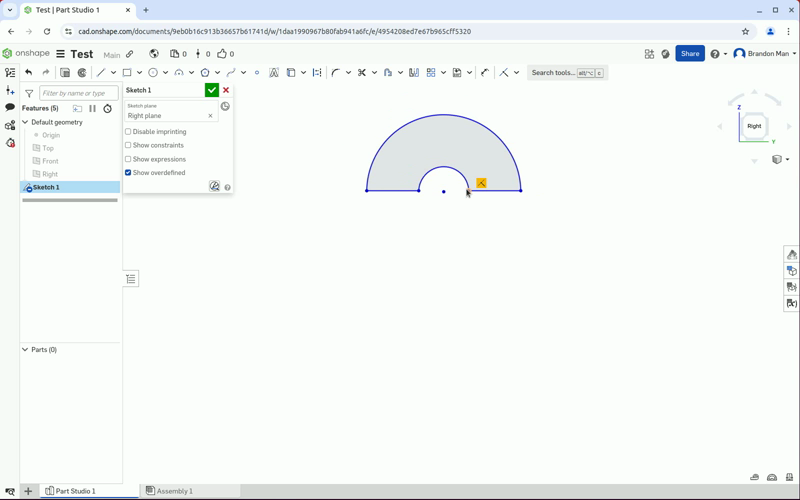
scroll(-6)
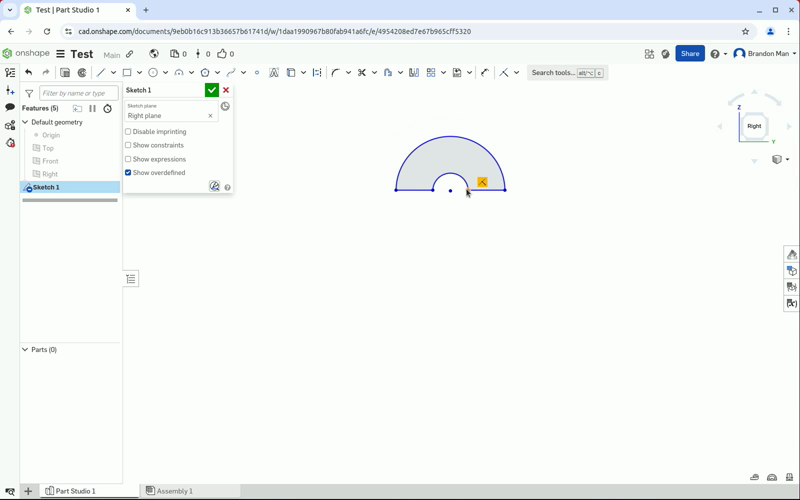
scroll(-6)
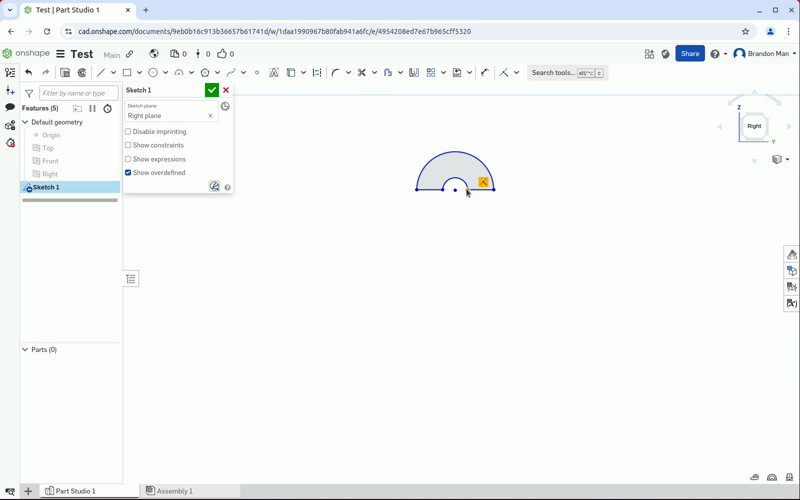
scroll(-6)
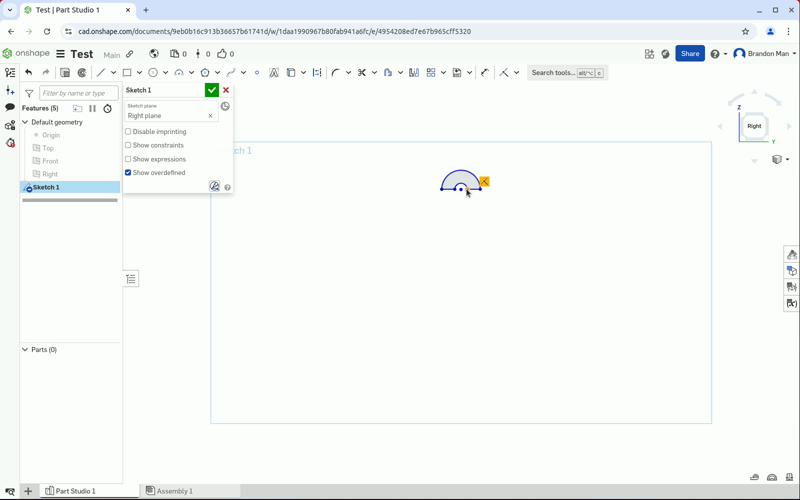
mouse_move(73, 352)
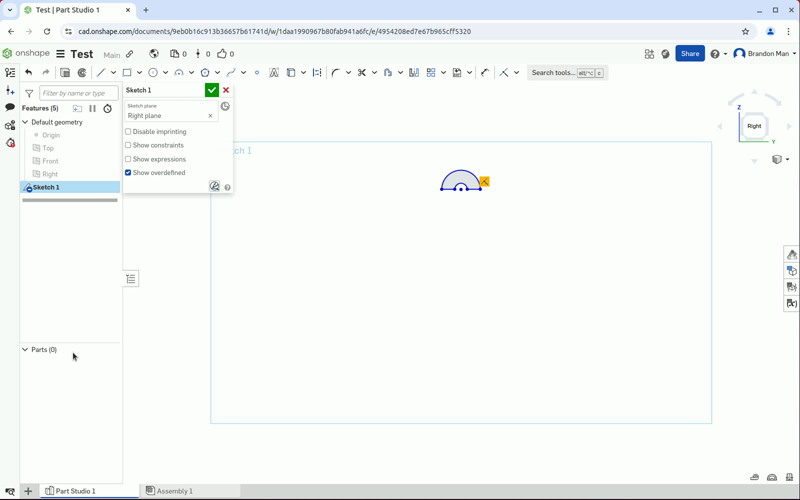
key(shift+y)
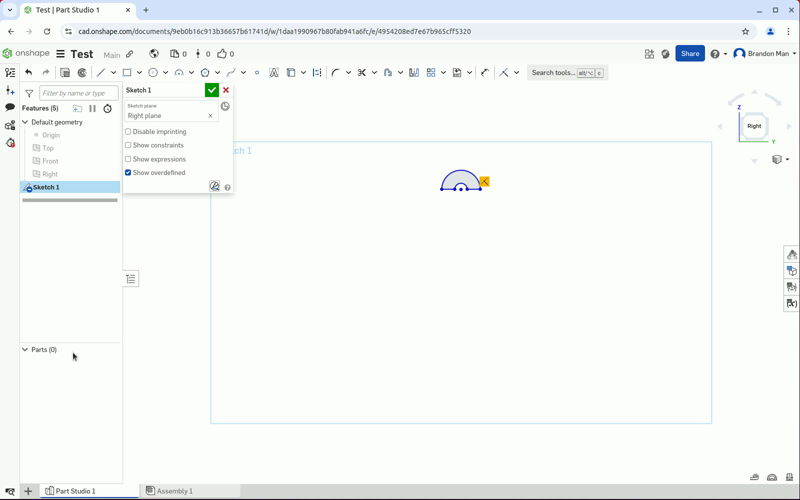
key(shift+e)
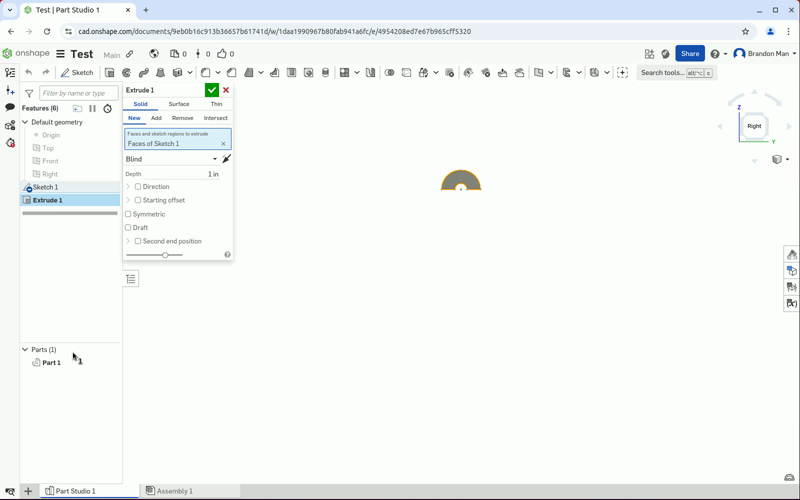
mouse_move(143, 106)
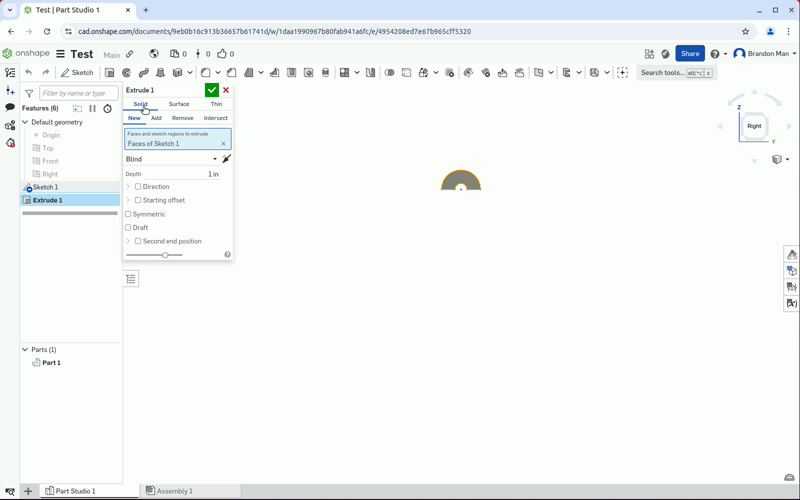
click(143, 106)
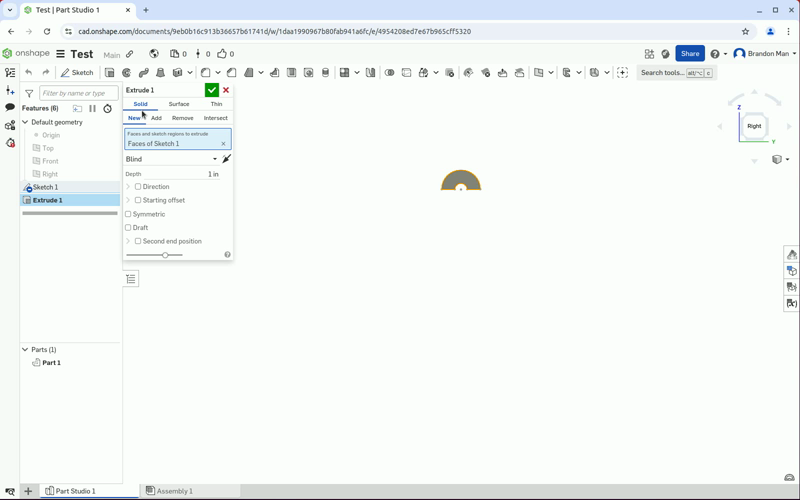
mouse_move(137, 120)
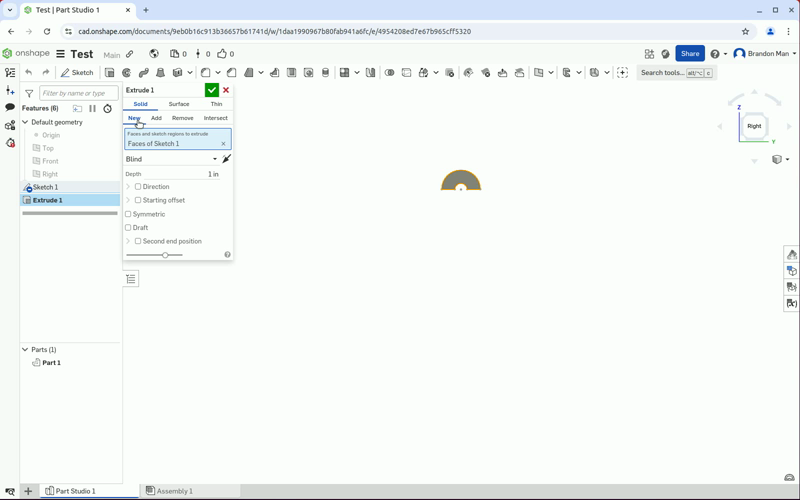
click(137, 120)
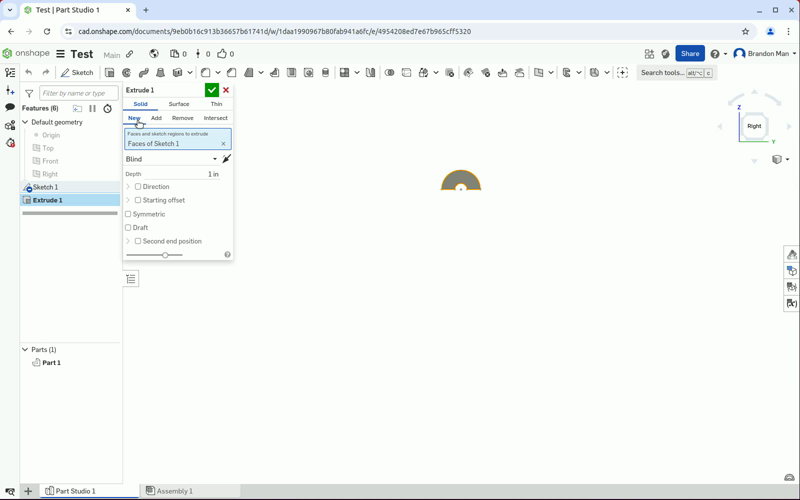
key(tab, 4)
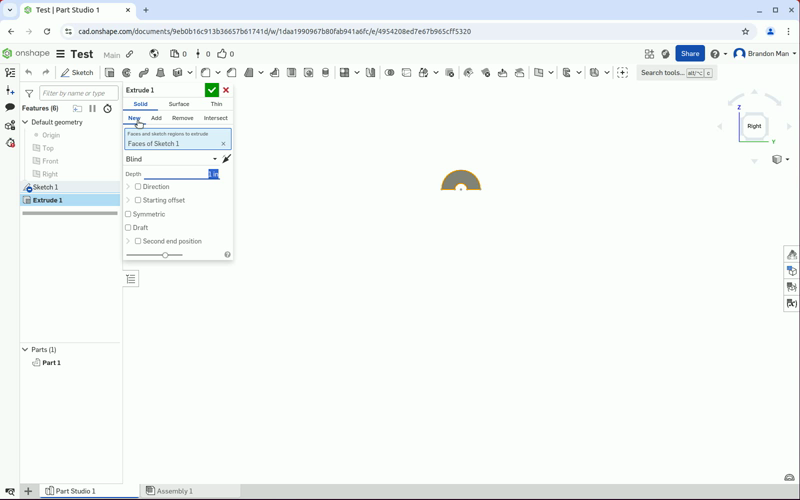
text(2.648)
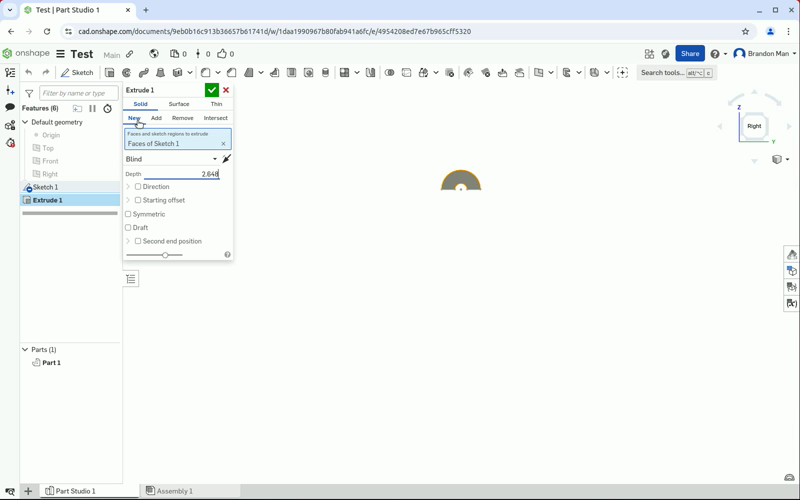
key(enter)
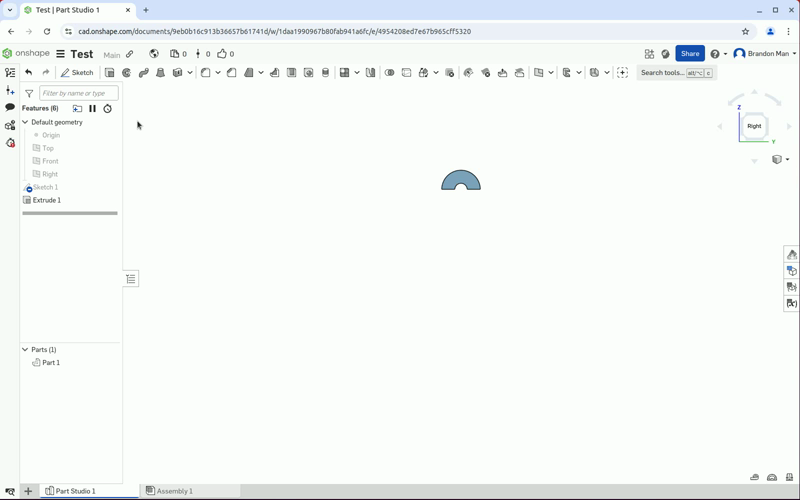
key(shift+h)
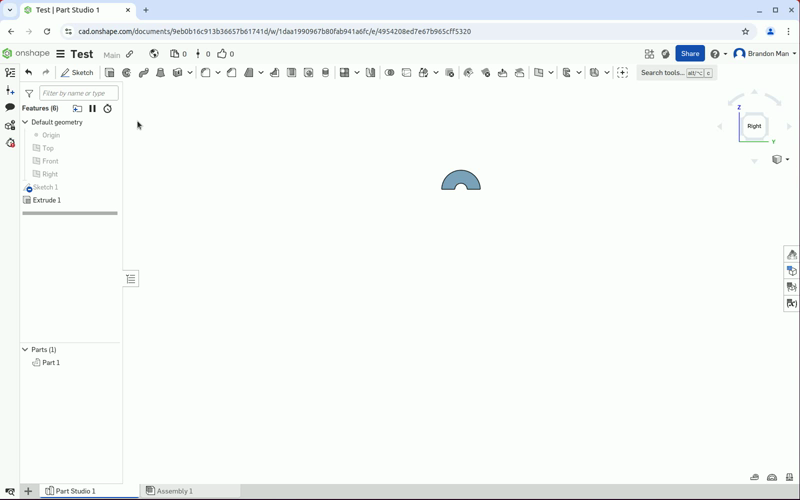
key(shift+h)
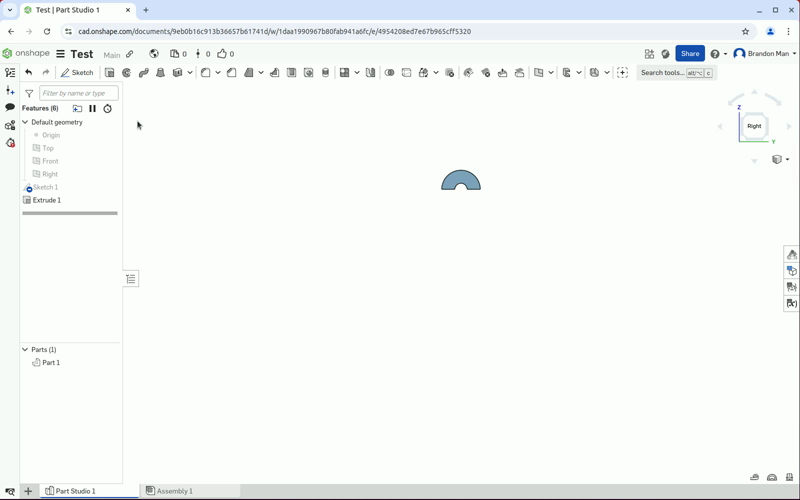
mouse_move(73, 189)
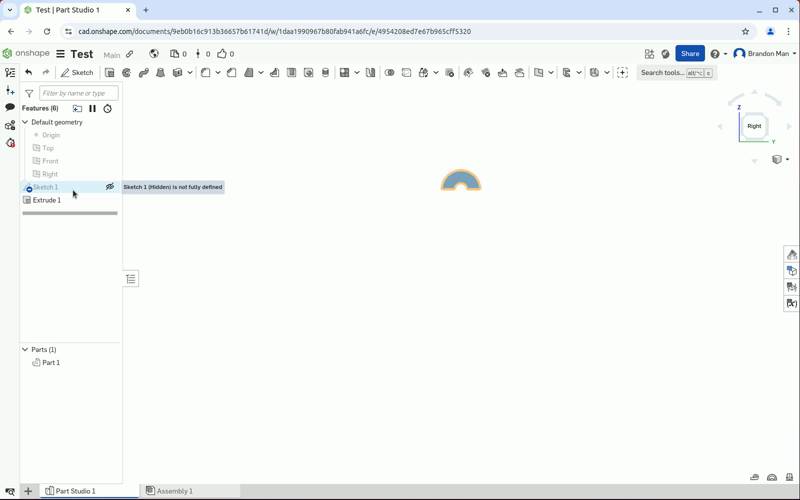
click(73, 189)
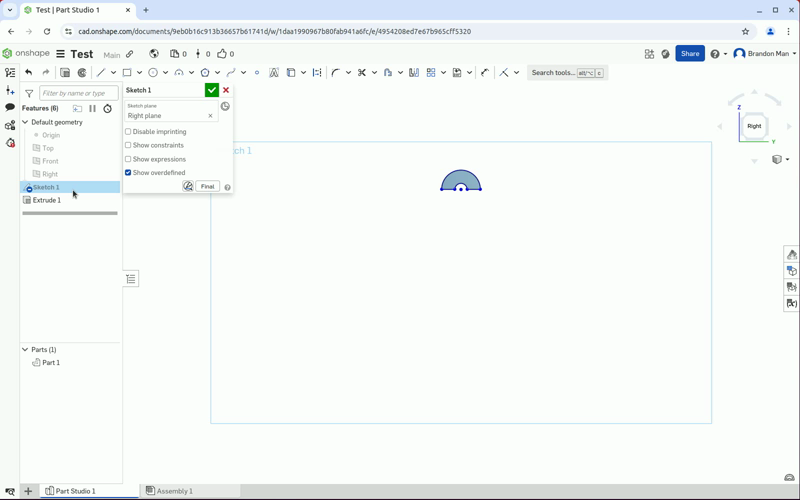
mouse_move(229, 92)
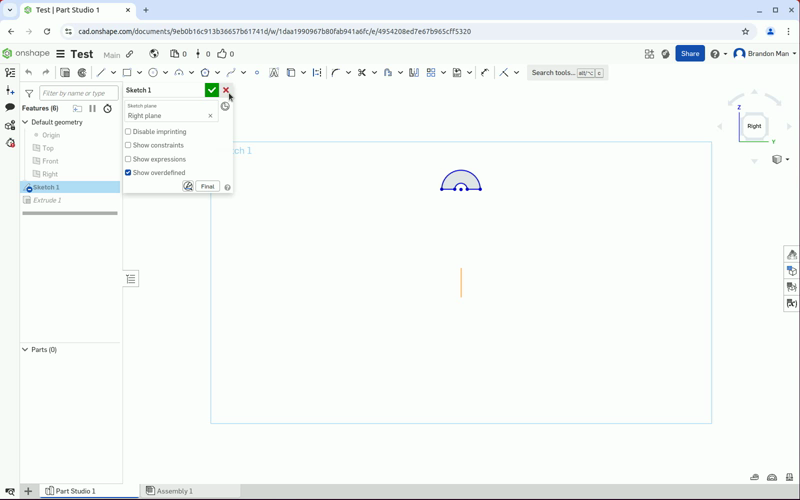
click(229, 92)
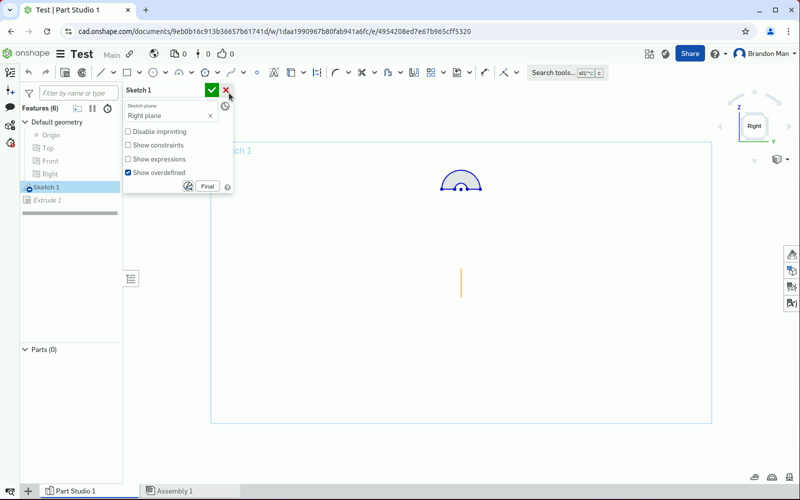
key(shift+s)
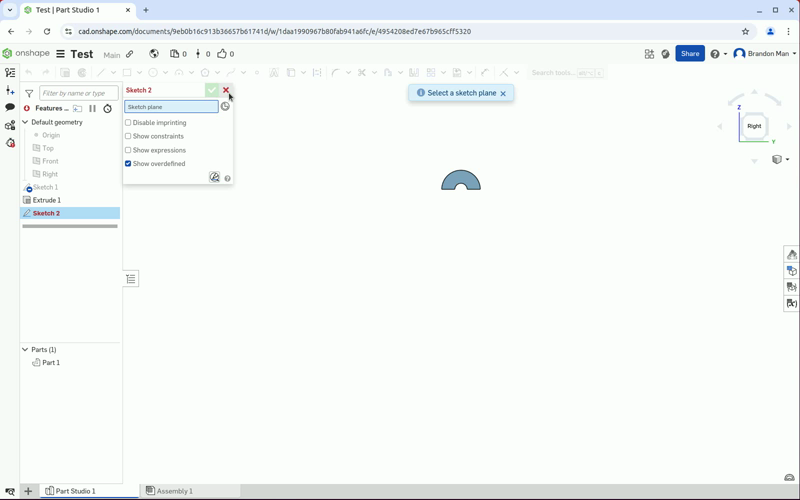
mouse_move(73, 176)
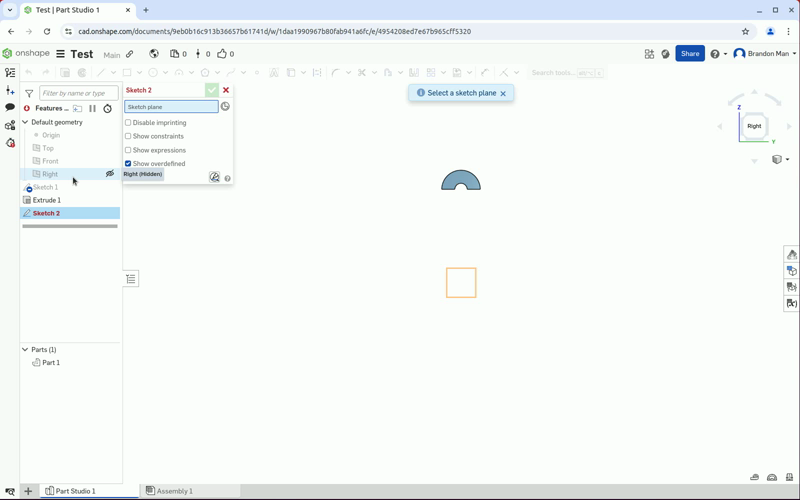
click(73, 176)
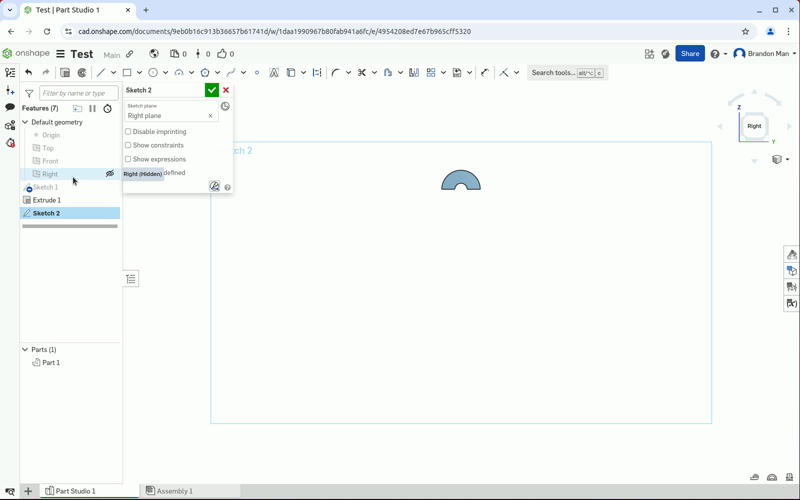
mouse_move(73, 352)
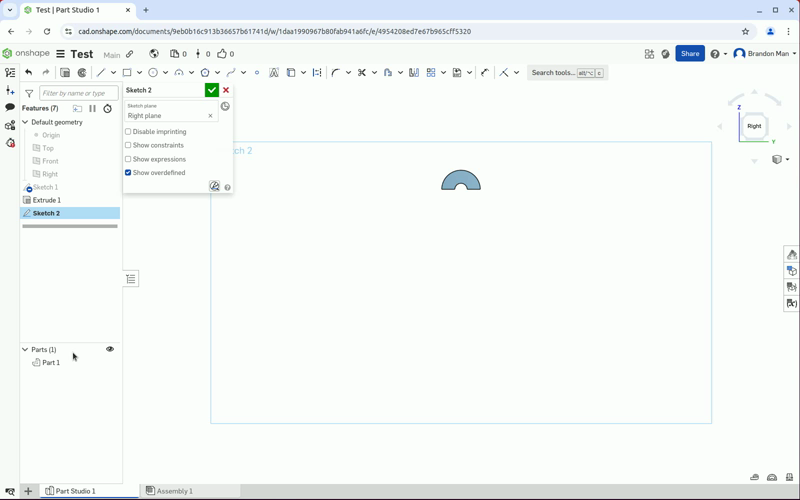
key(y)
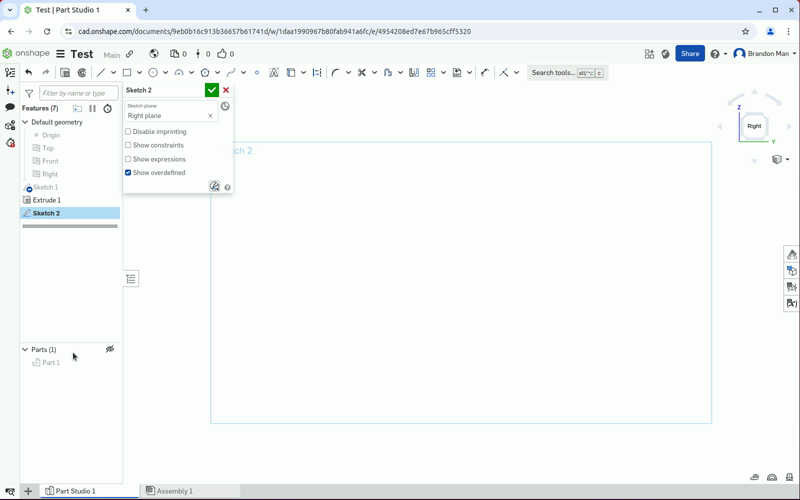
key(a)
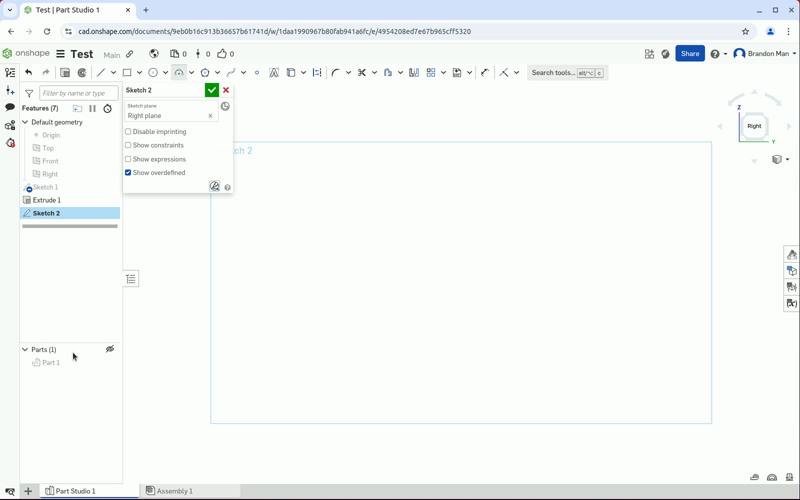
key_down(shift)
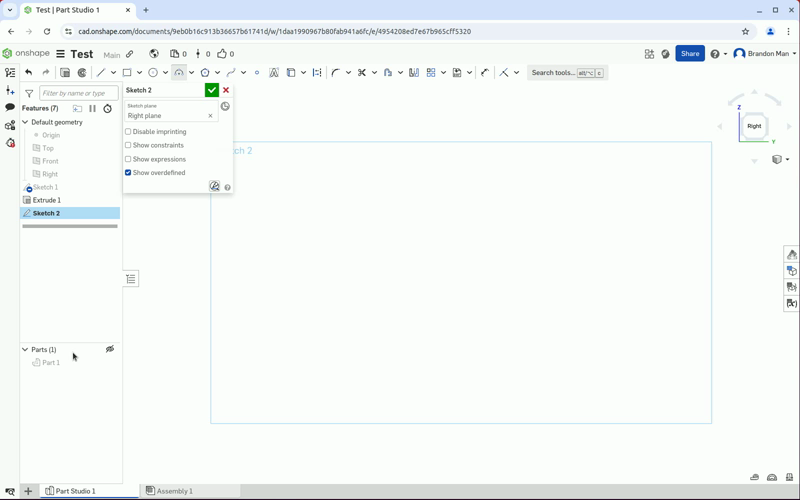
mouse_move(441, 282)
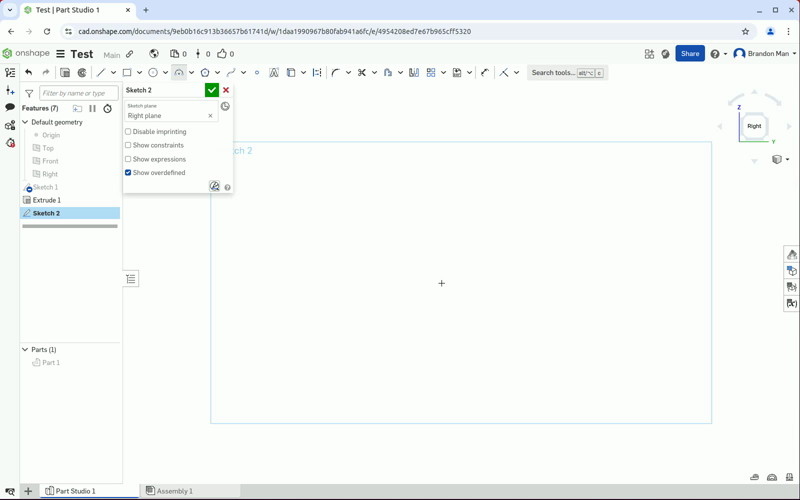
click(441, 282)
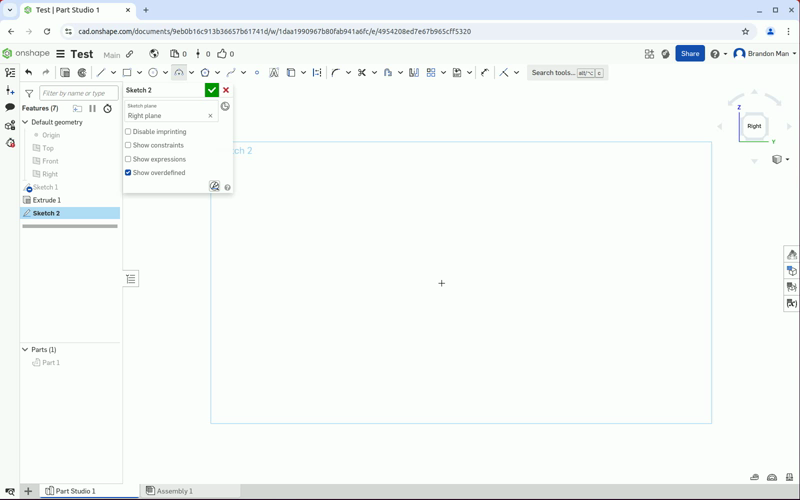
key_up(shift)
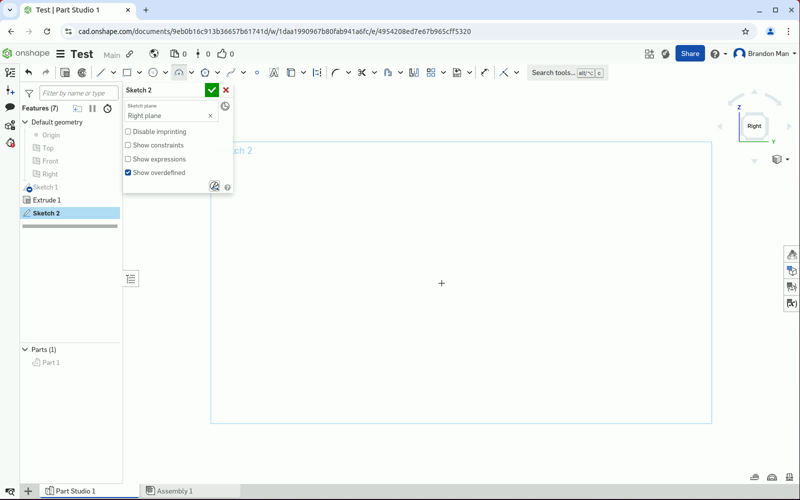
key_down(shift)
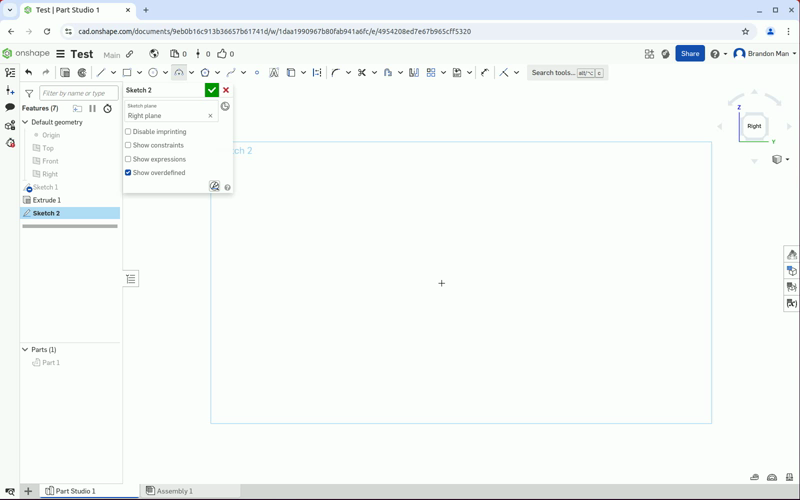
mouse_move(479, 282)
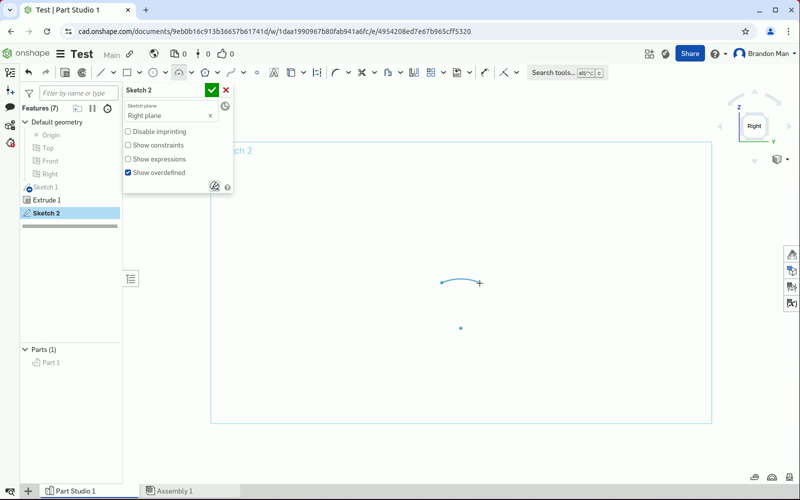
click(479, 282)
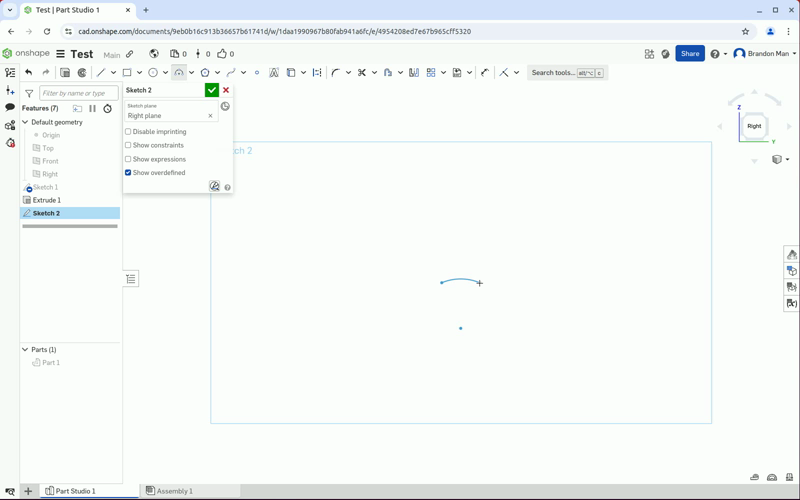
mouse_move(460, 301)
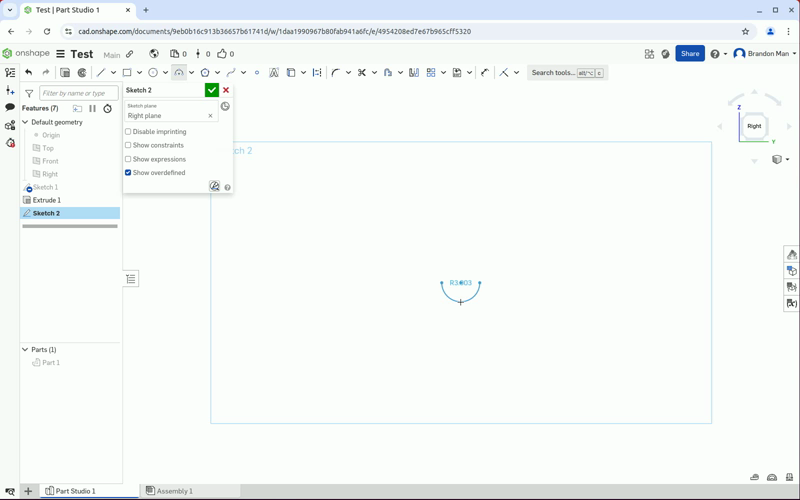
click(460, 301)
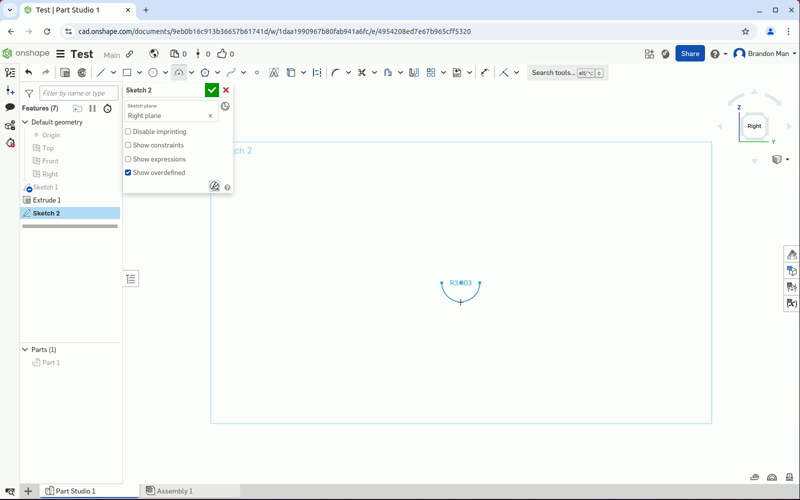
key_up(shift)
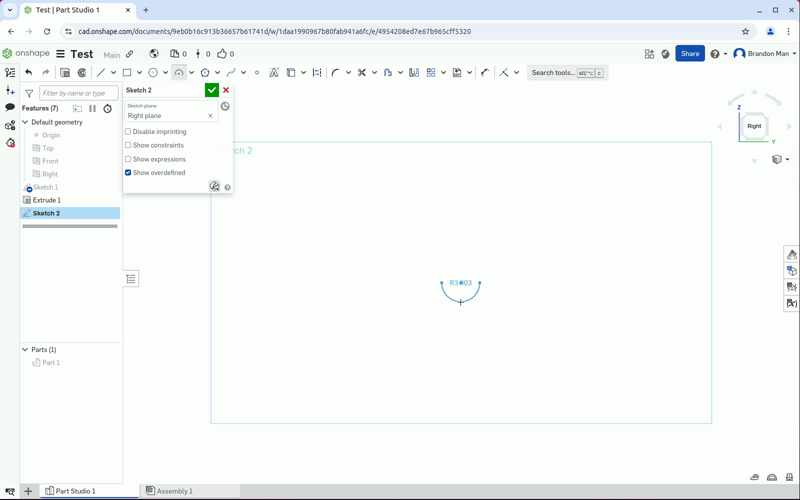
key(esc)
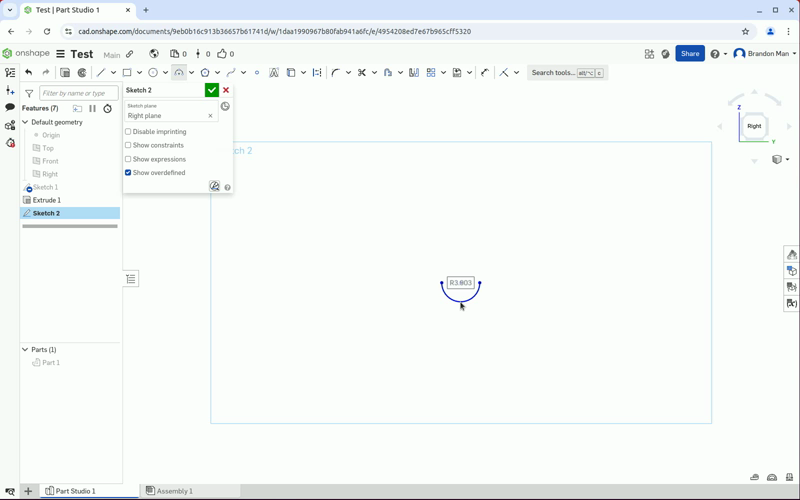
key(l)
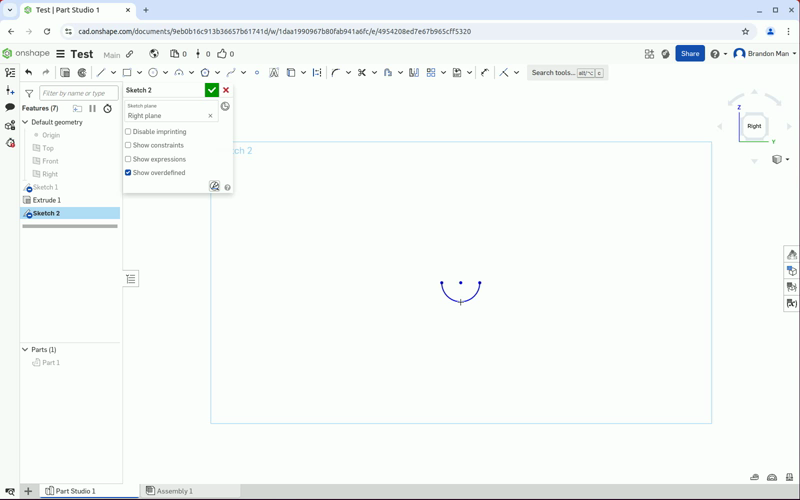
mouse_move(479, 282)
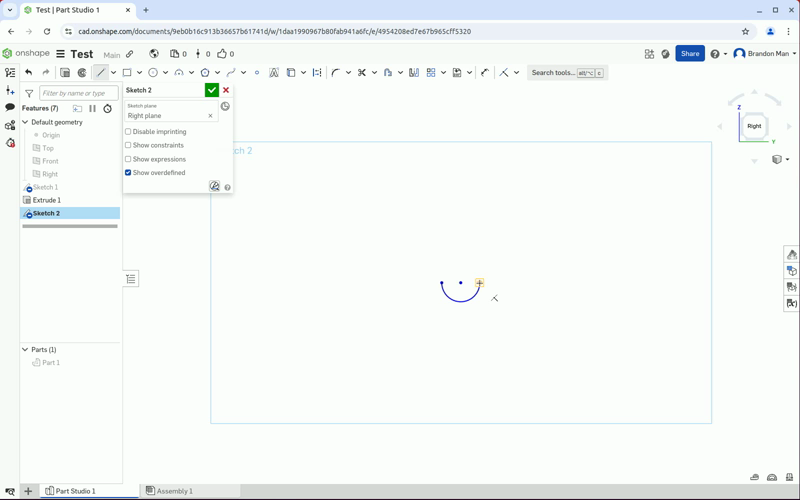
click(479, 282)
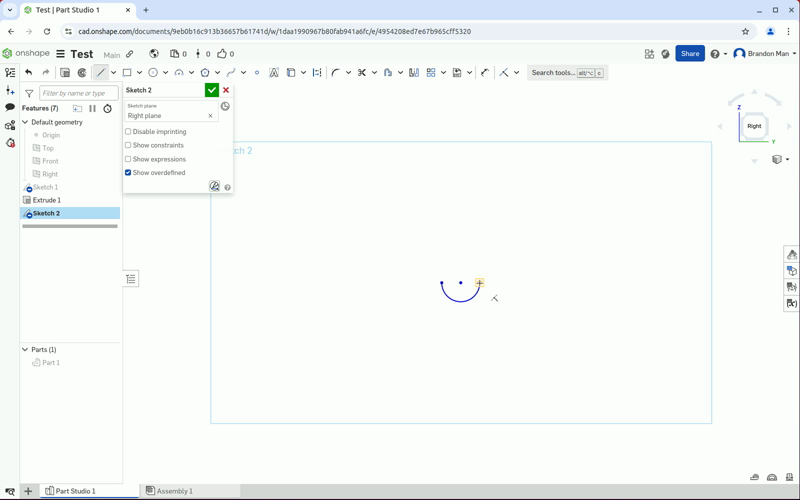
key_down(shift)
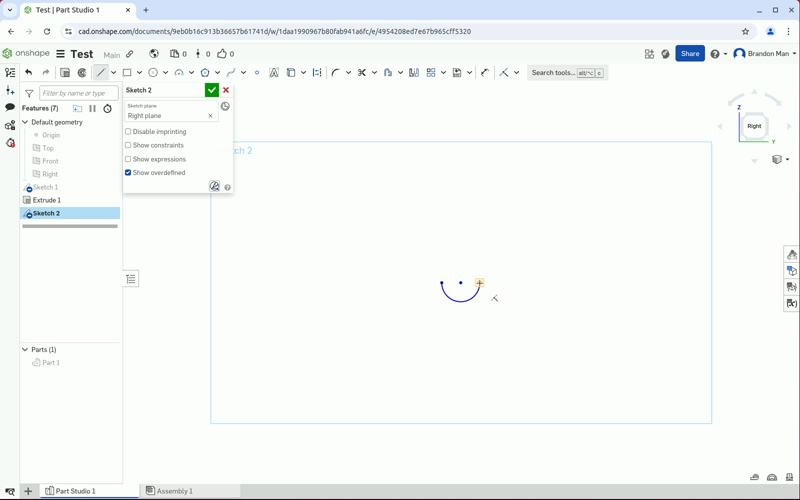
mouse_move(479, 189)
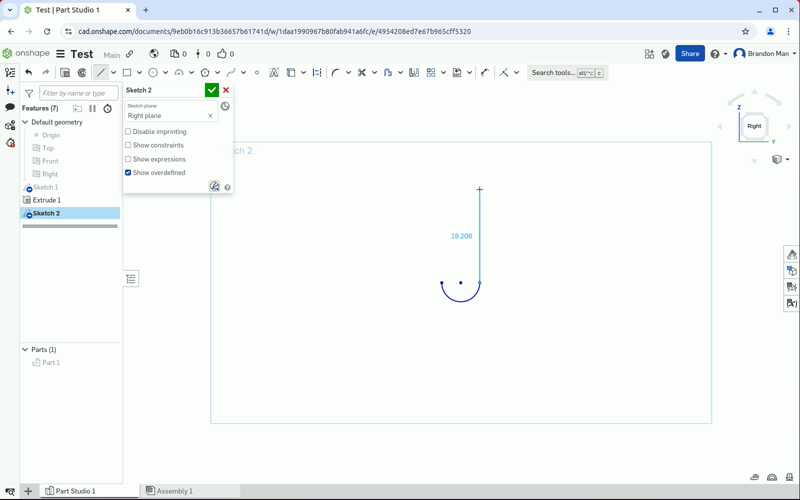
click(479, 189)
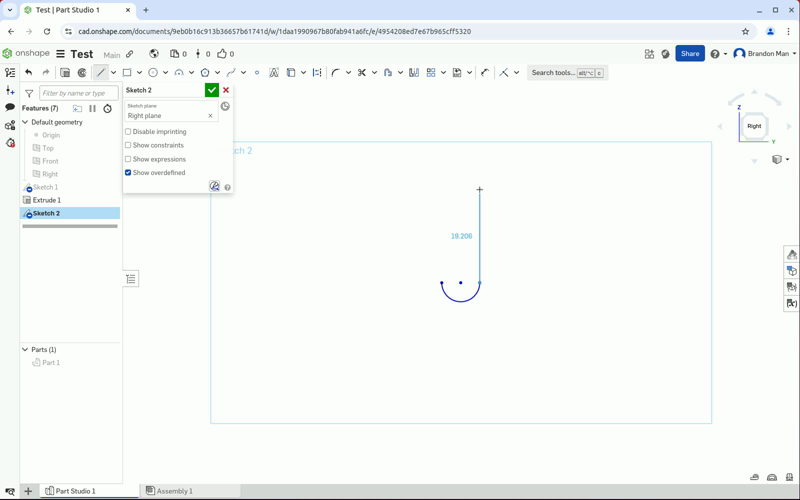
key_up(shift)
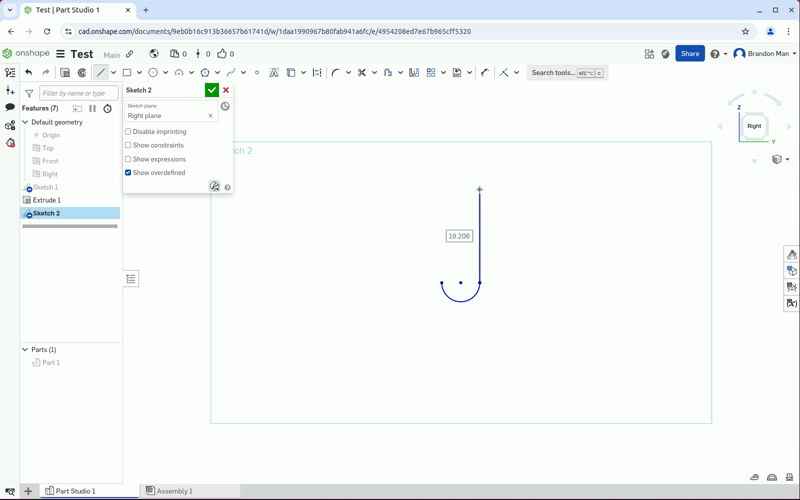
key_down(shift)
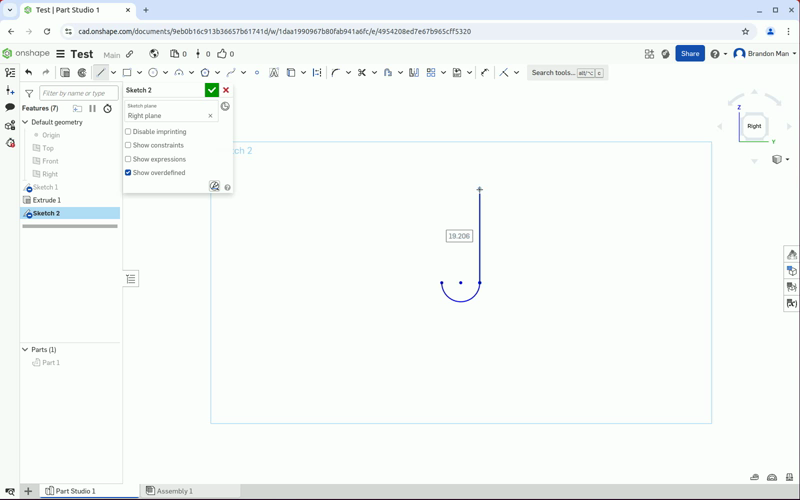
mouse_move(509, 189)
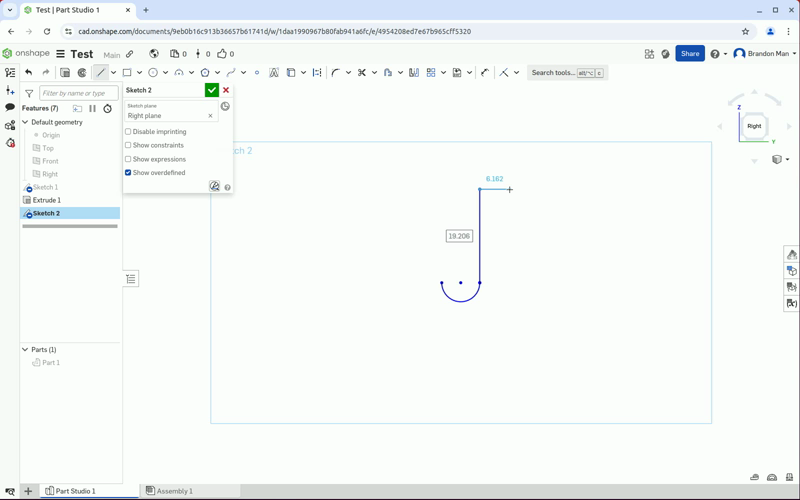
mouse_move(466, 189)
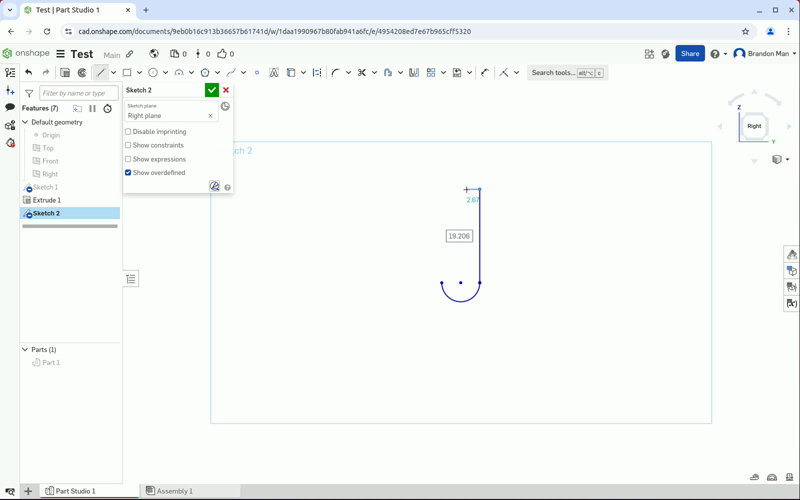
click(466, 189)
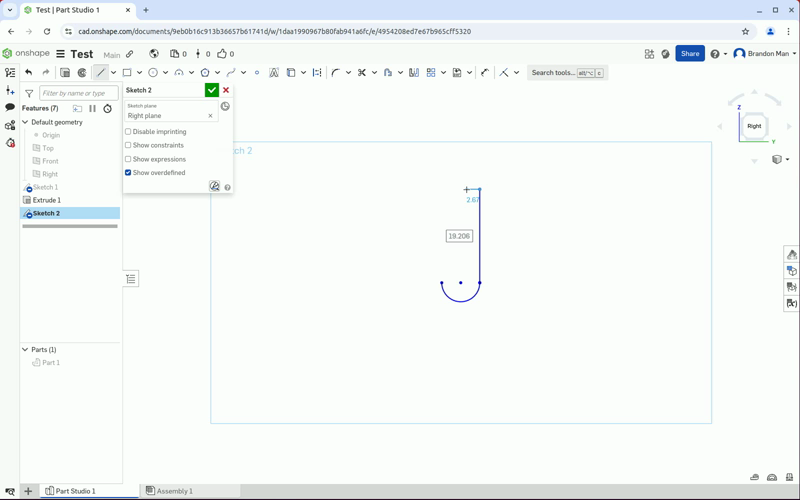
key_up(shift)
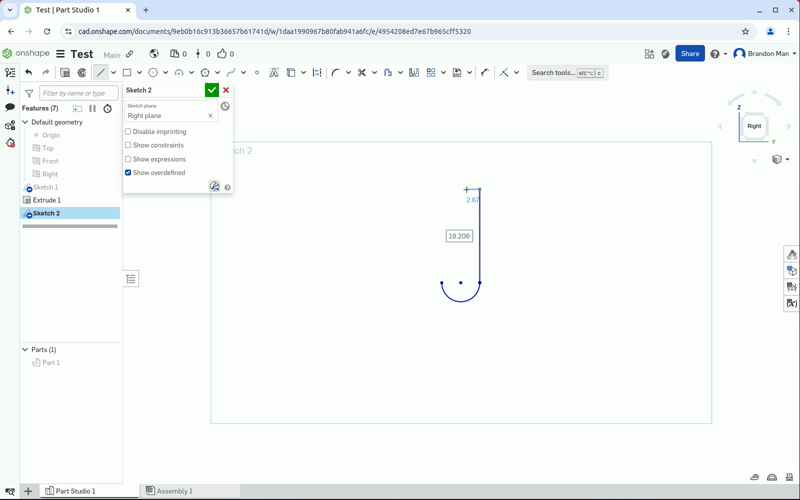
key(esc)
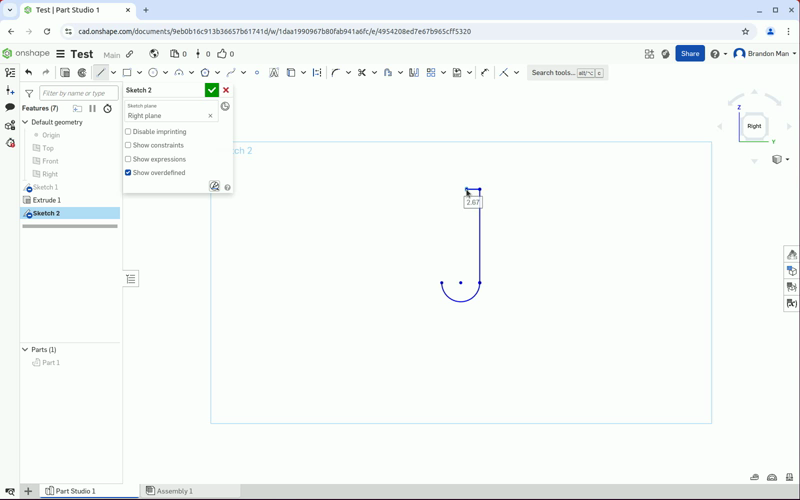
key(a)
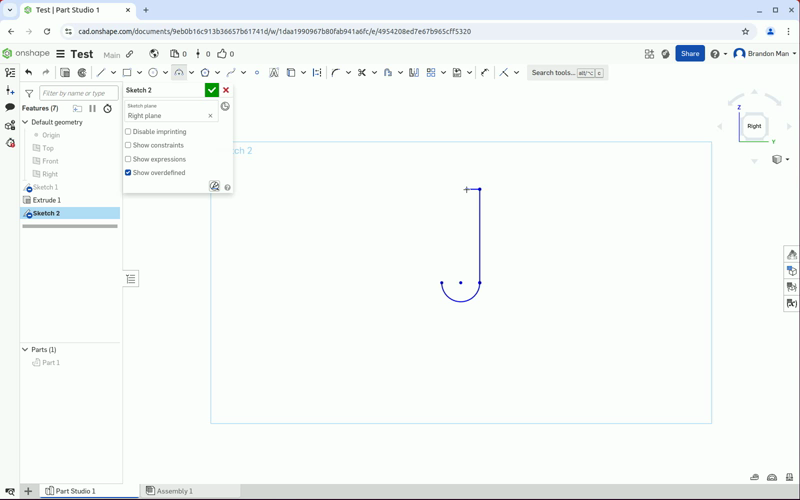
mouse_move(466, 189)
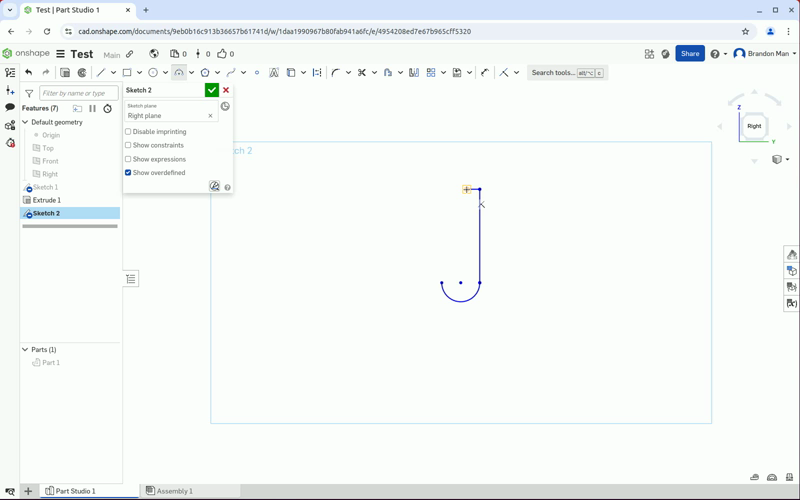
click(466, 189)
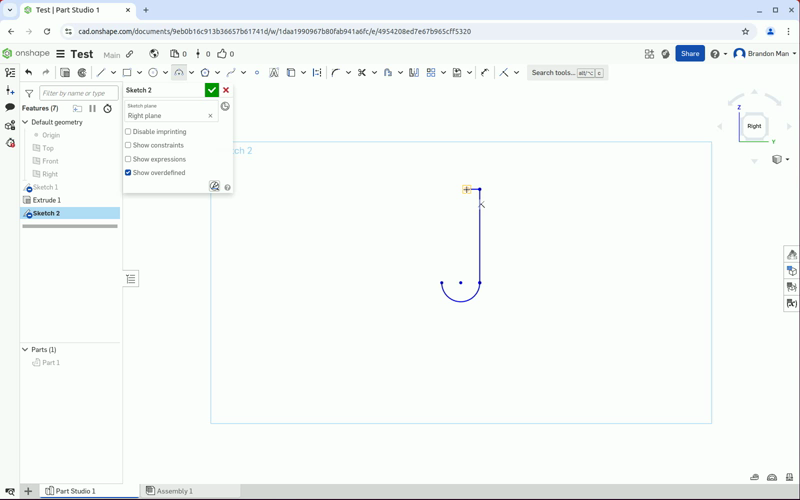
key_down(shift)
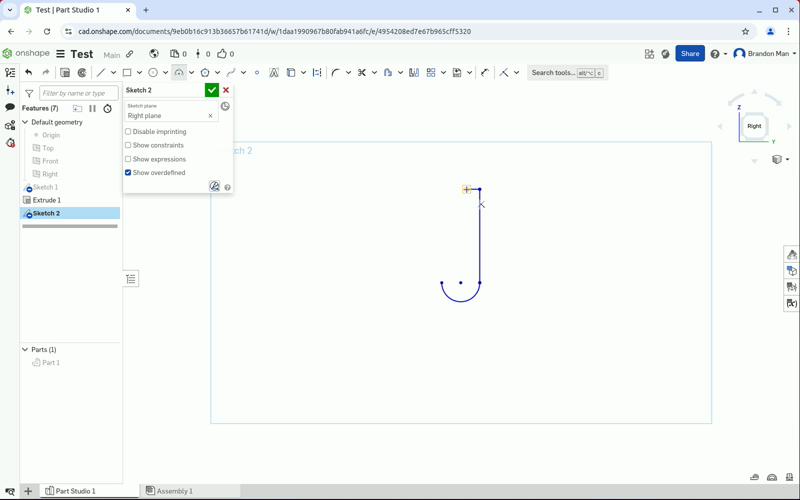
mouse_move(454, 189)
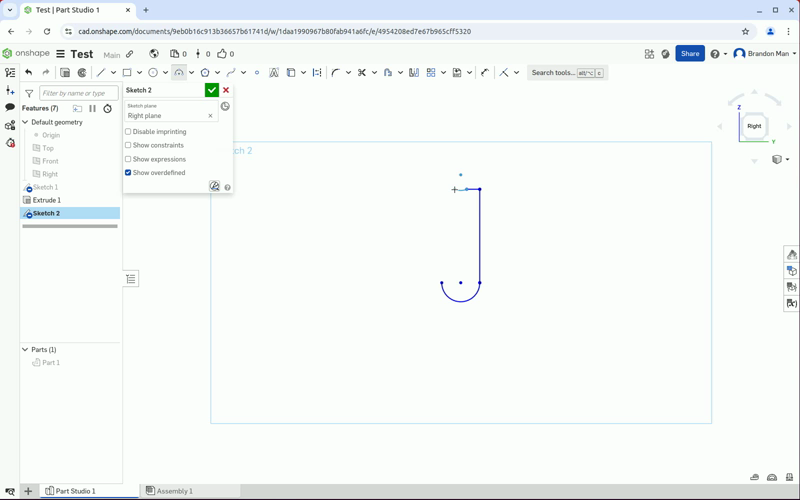
click(454, 189)
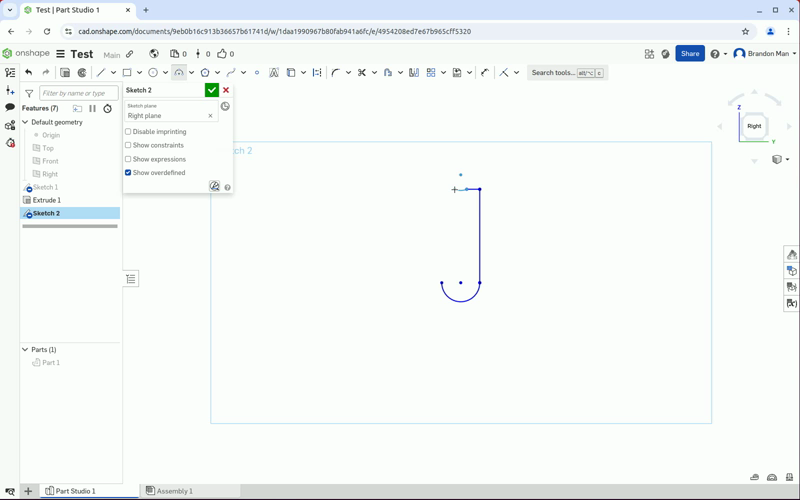
mouse_move(460, 195)
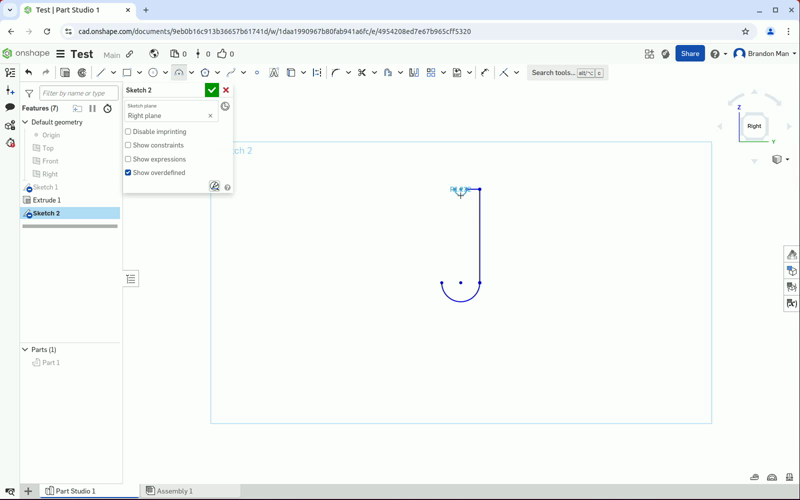
click(460, 195)
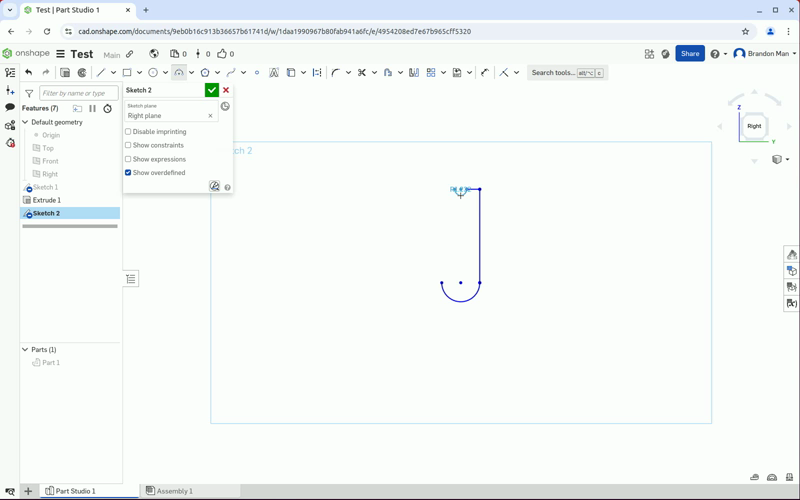
key_up(shift)
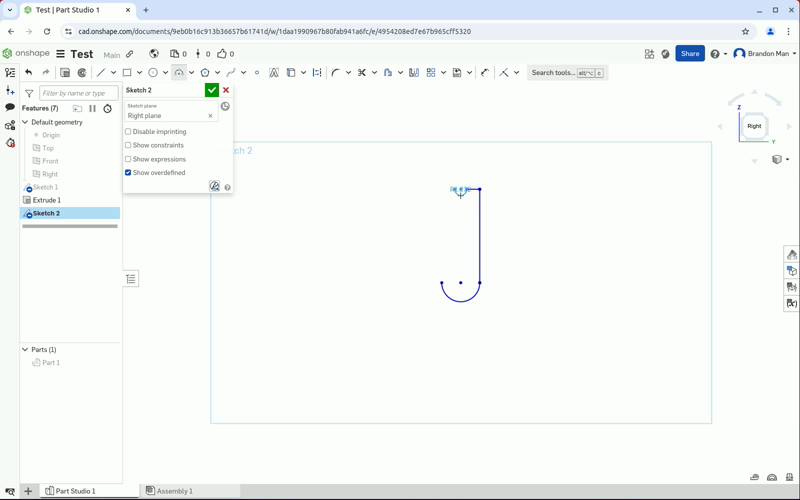
key(esc)
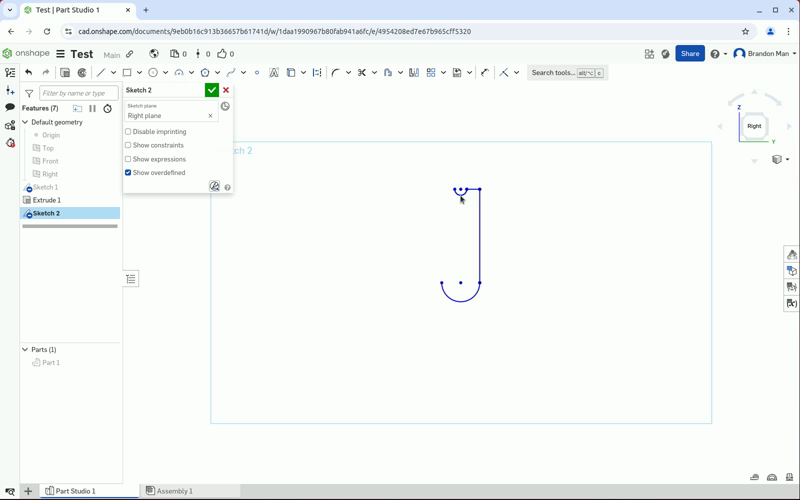
key(l)
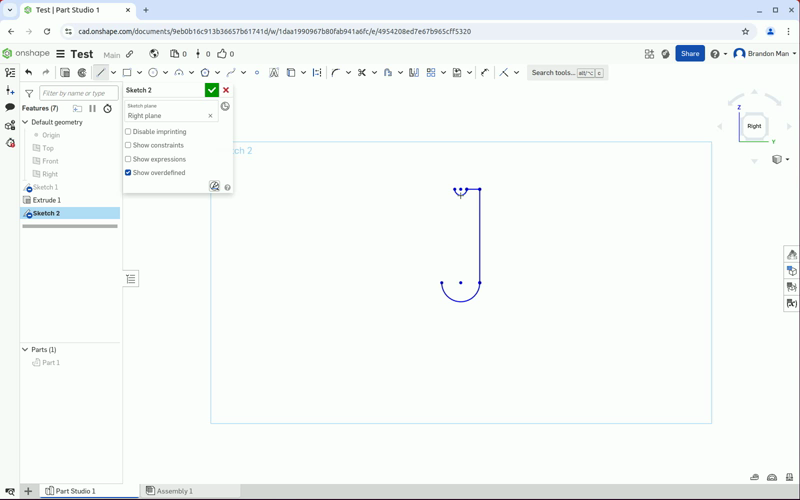
mouse_move(454, 189)
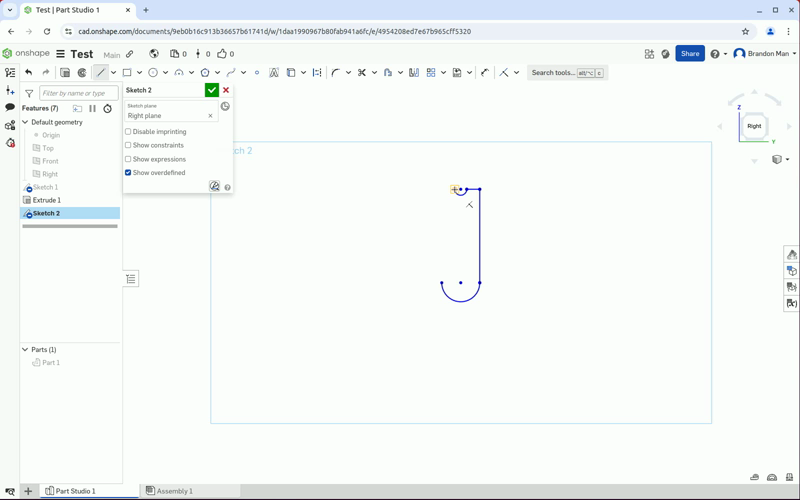
click(454, 189)
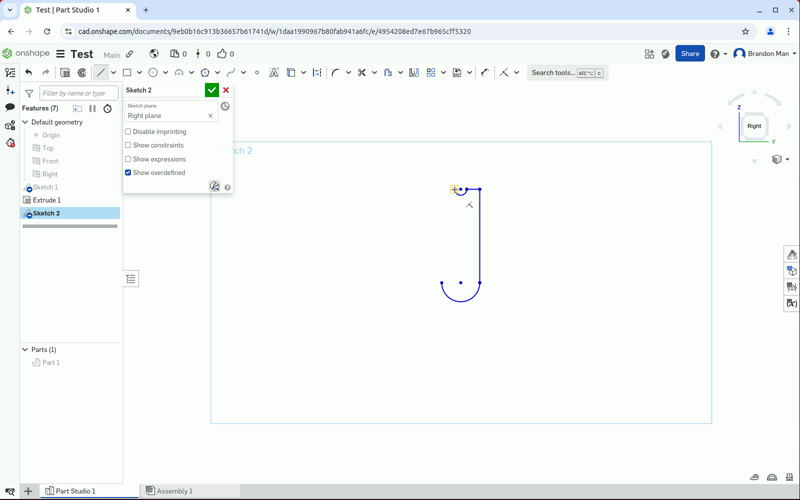
key_down(shift)
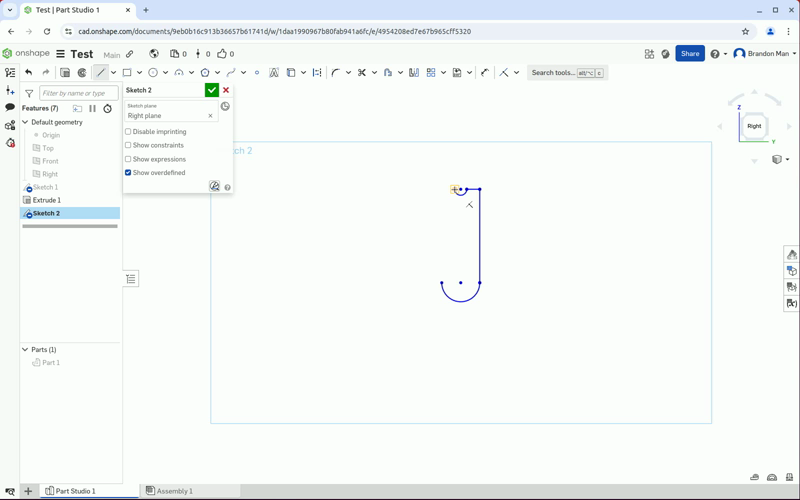
mouse_move(484, 189)
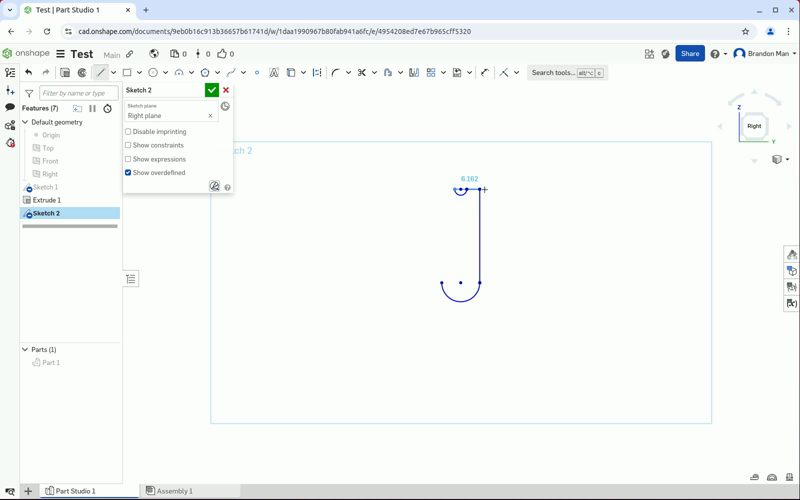
mouse_move(441, 189)
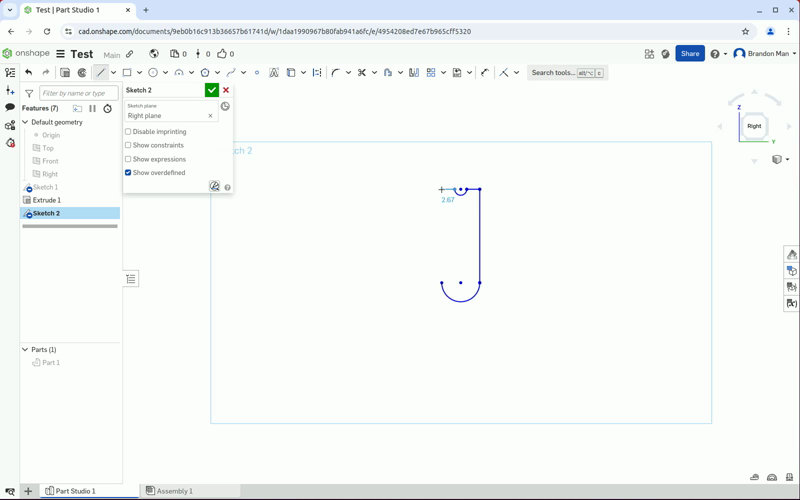
click(441, 189)
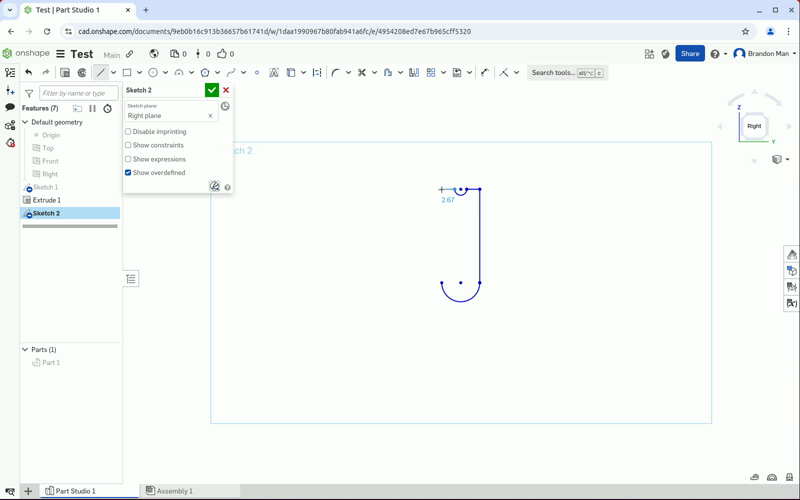
key_up(shift)
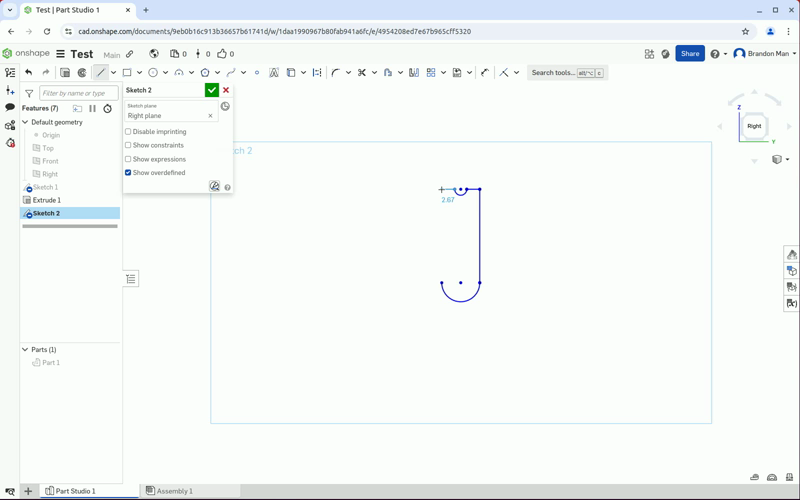
key_down(shift)
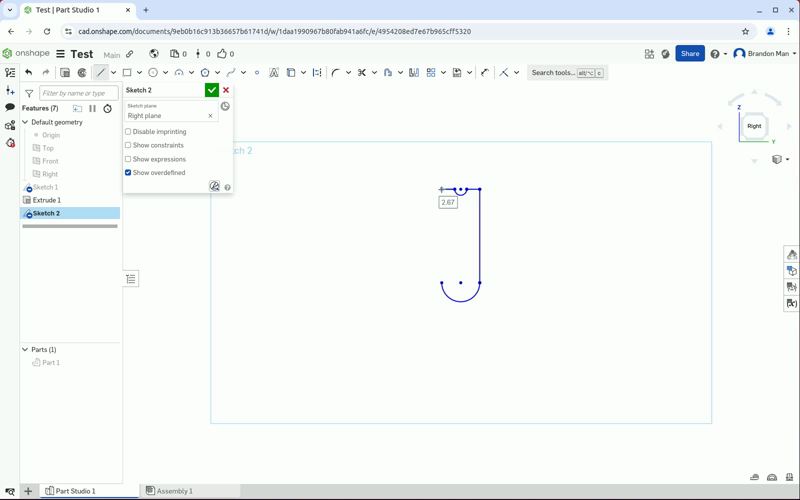
mouse_move(441, 282)
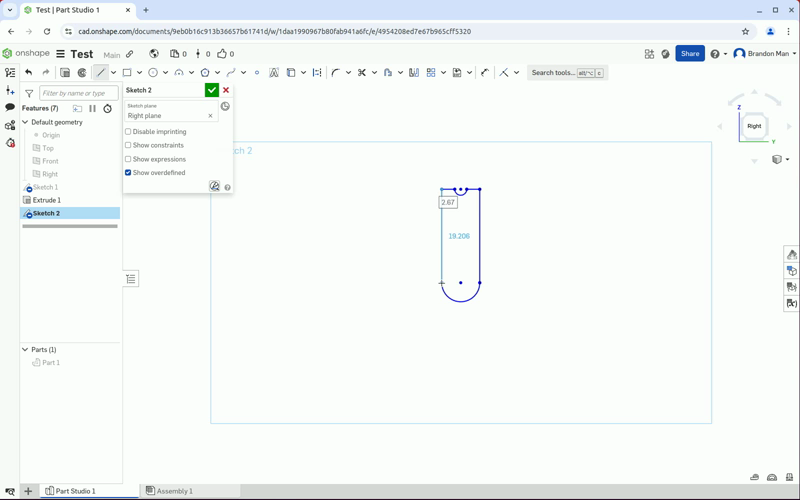
key_up(shift)
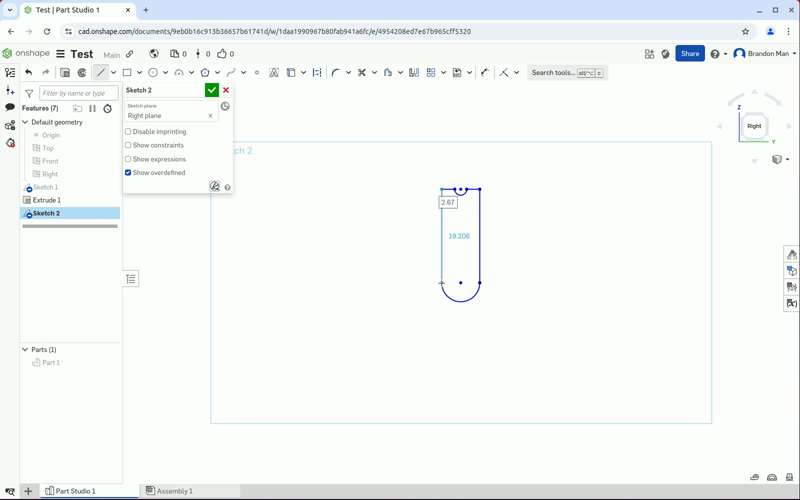
click(441, 282)
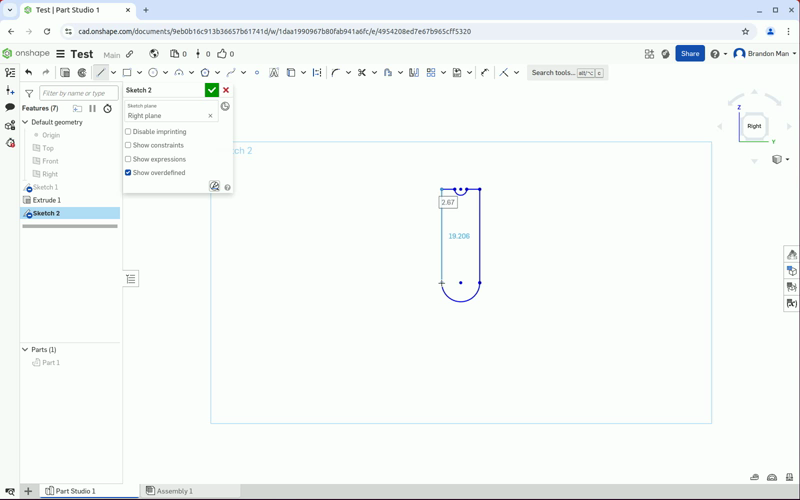
key(esc)
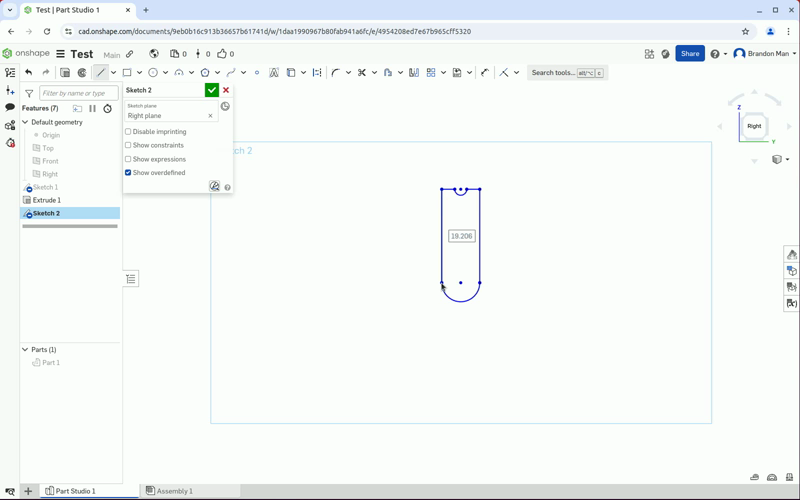
key(c)
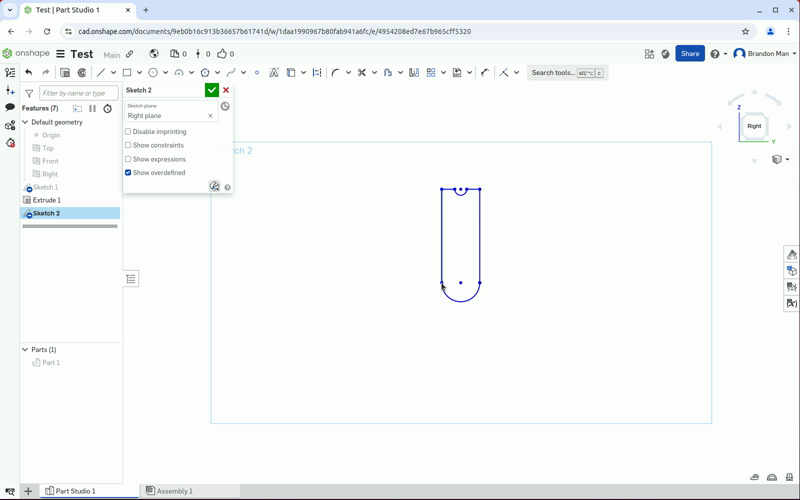
key_down(shift)
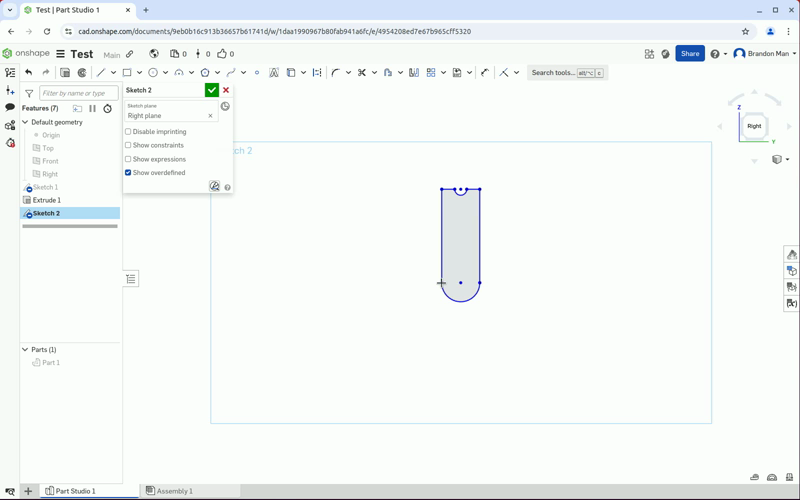
mouse_move(460, 282)
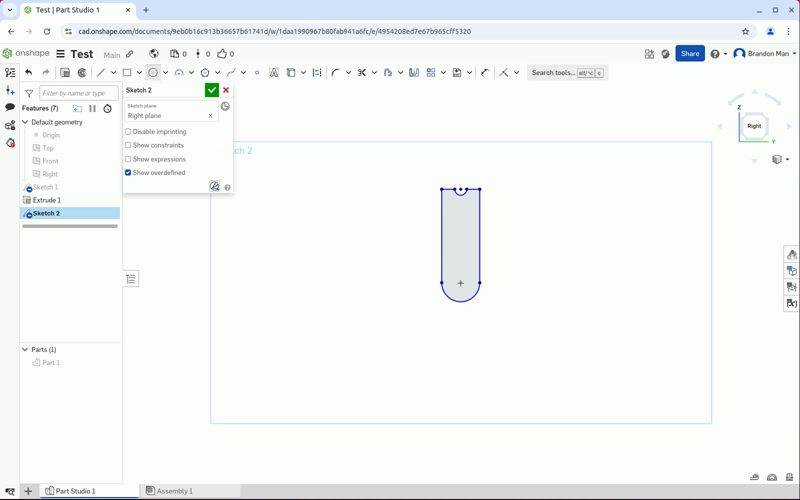
click(460, 282)
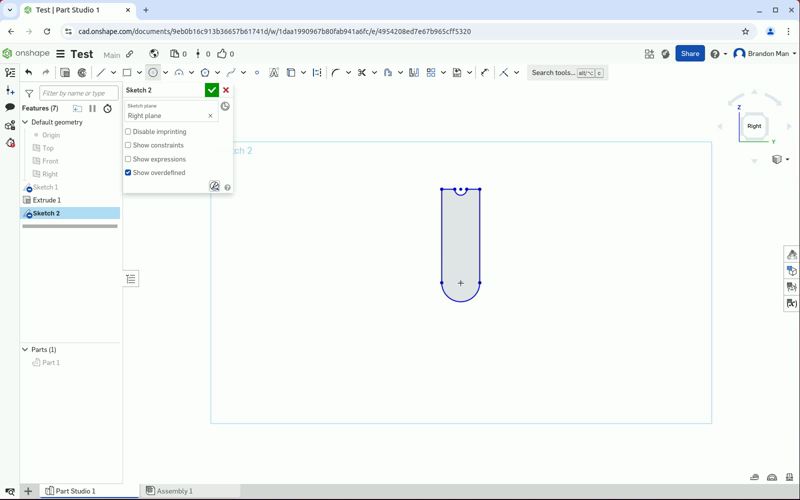
key_up(shift)
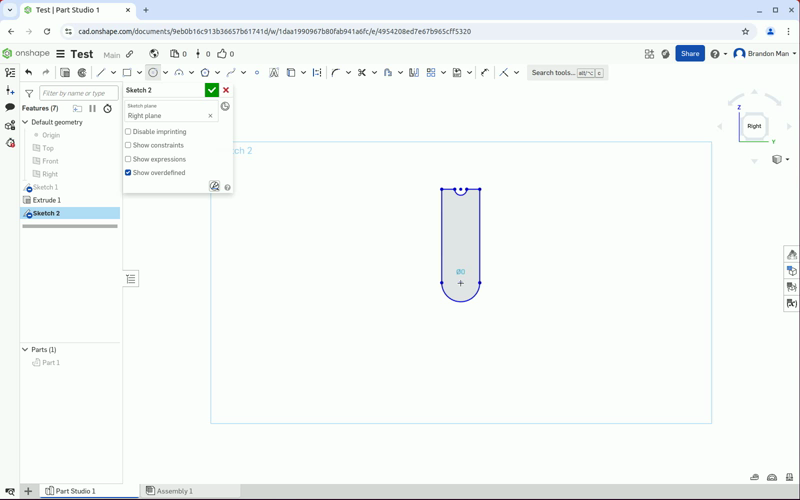
mouse_move(466, 282)
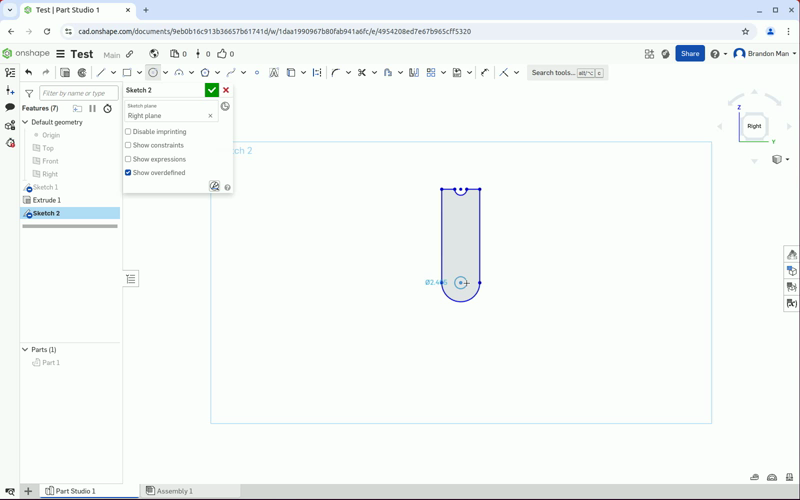
click(466, 282)
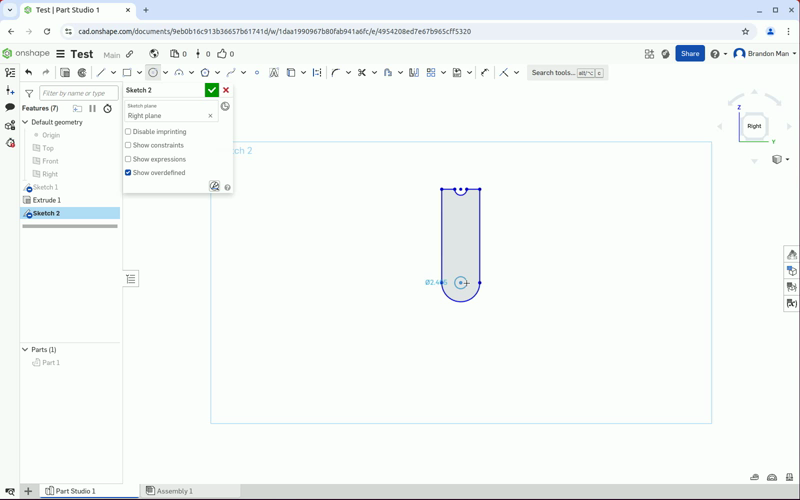
key(esc)
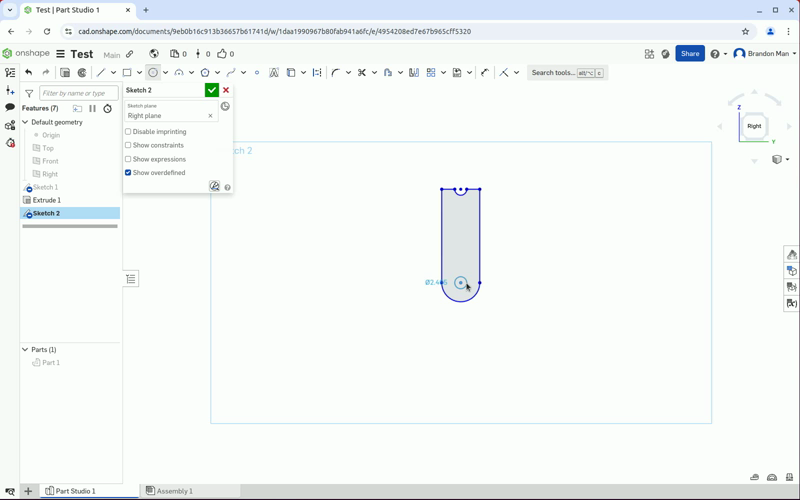
mouse_move(458, 229)
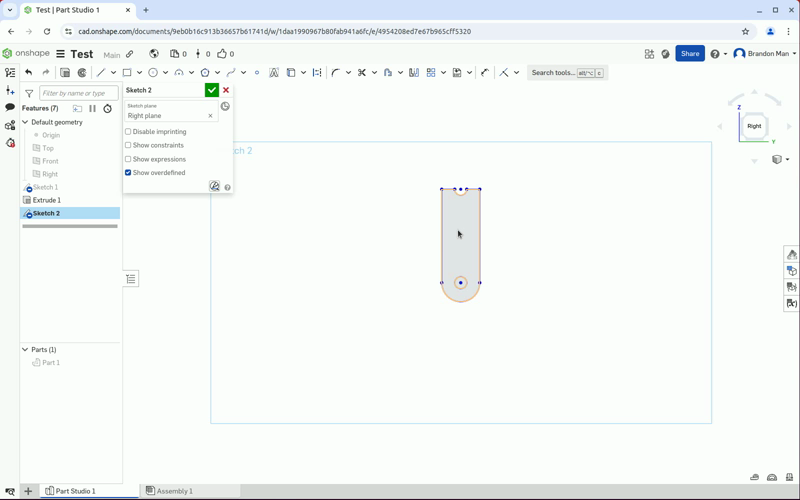
click(458, 229)
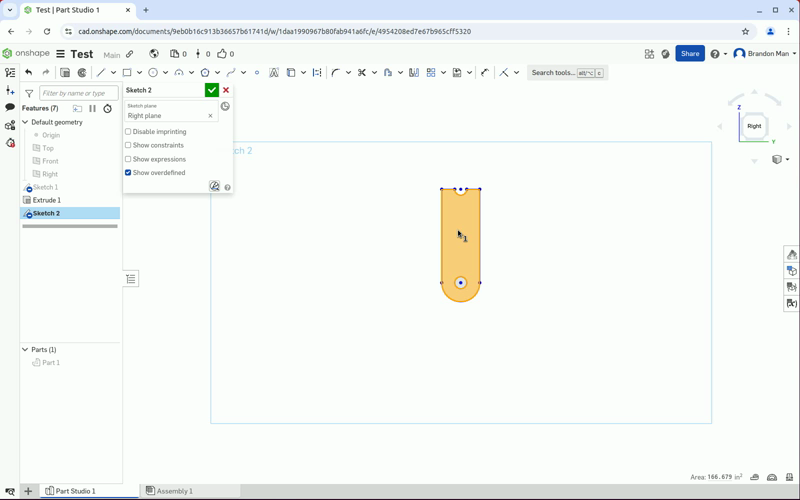
mouse_move(73, 352)
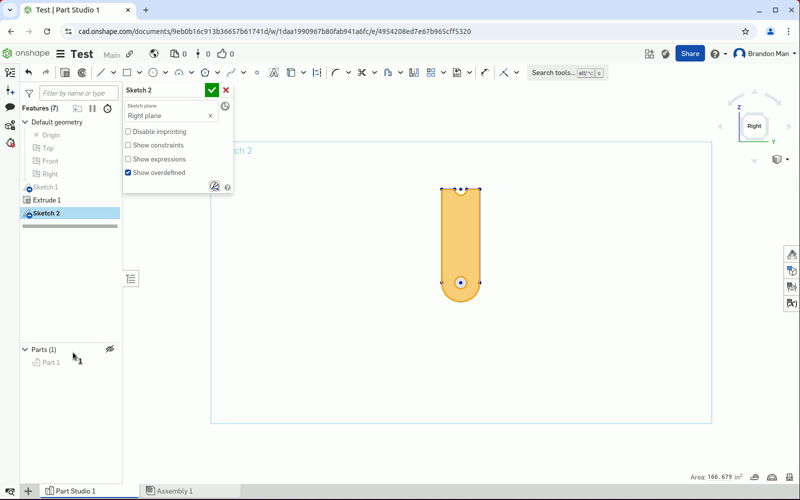
key(shift+y)
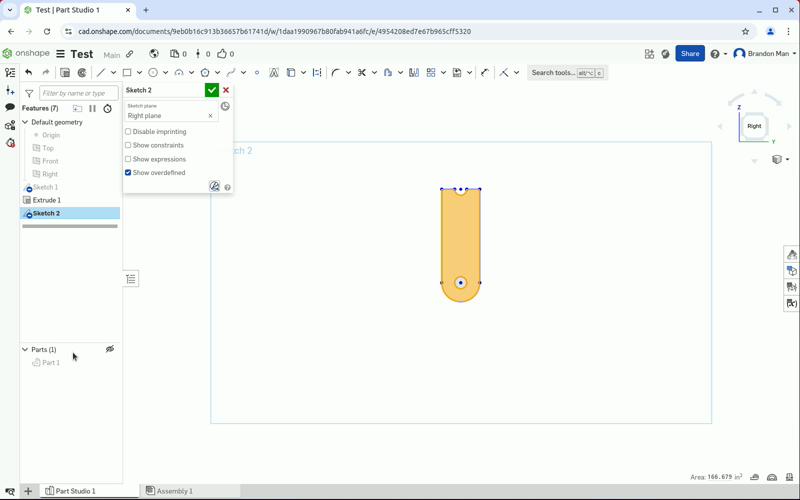
key(shift+e)
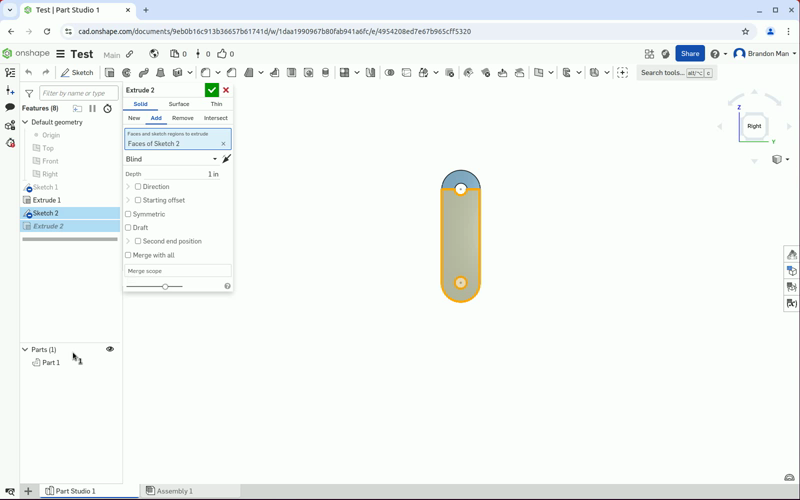
mouse_move(143, 106)
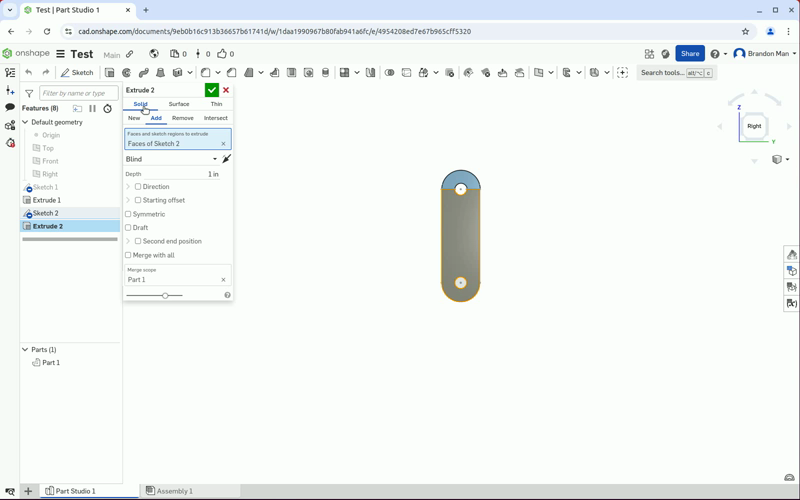
click(143, 106)
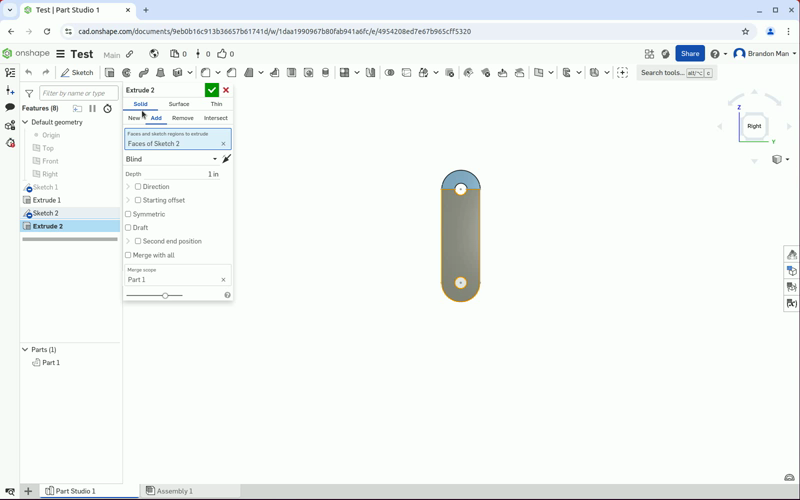
mouse_move(137, 120)
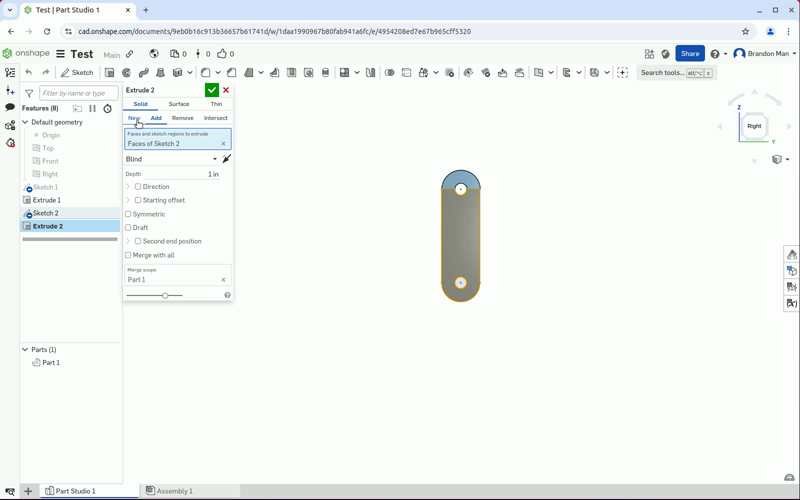
click(137, 120)
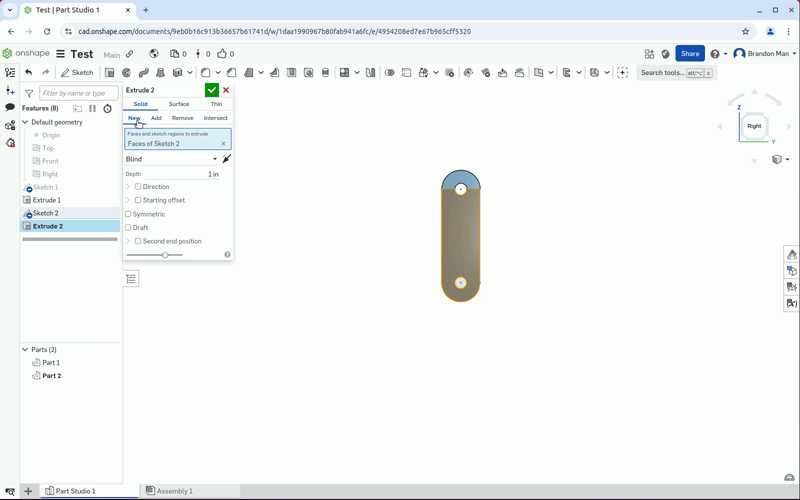
key(tab, 4)
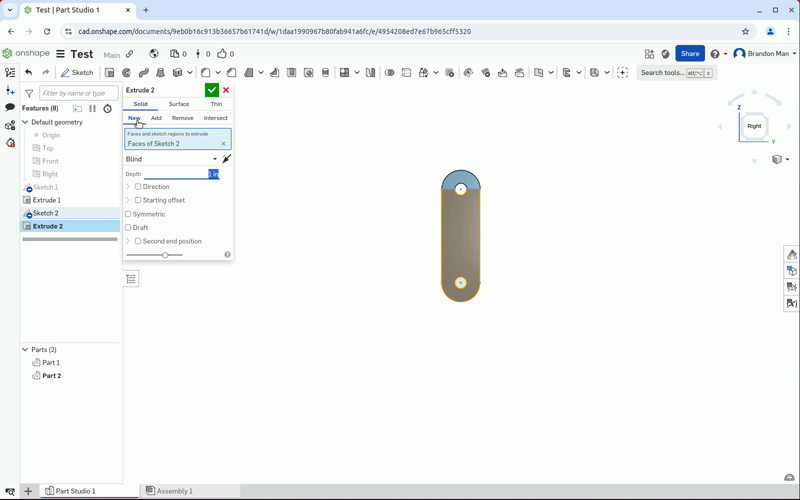
text(2.648)
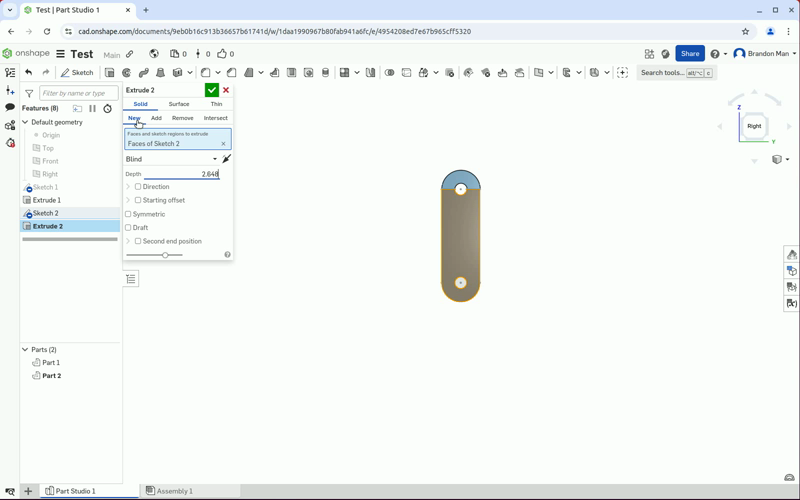
key(enter)
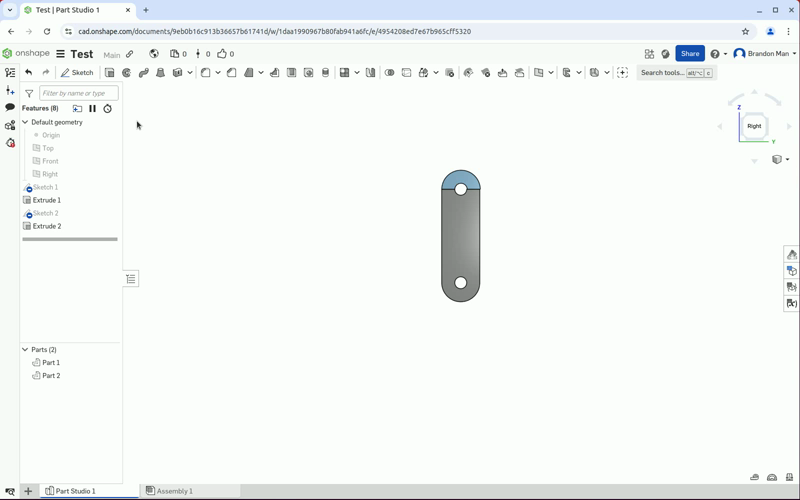
key(shift+h)
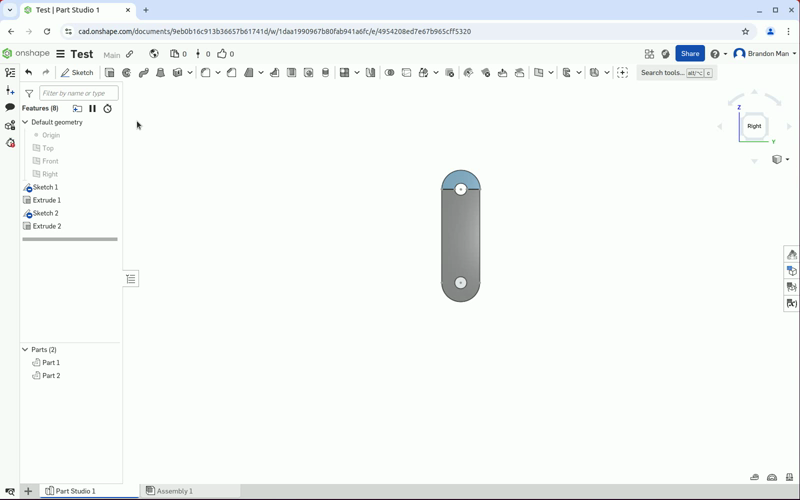
key(shift+h)
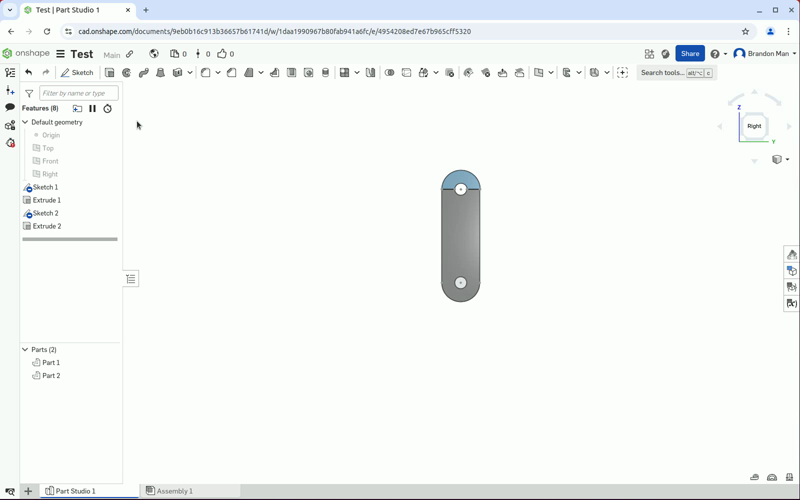
key(shift+7)
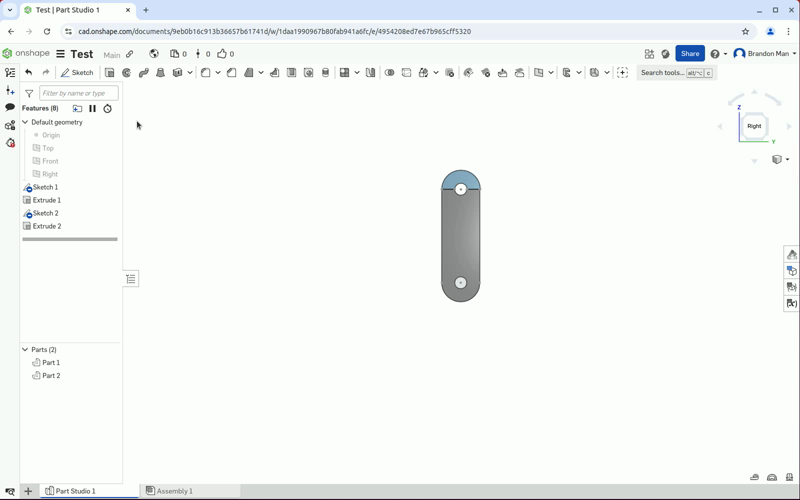
key(right, 2)
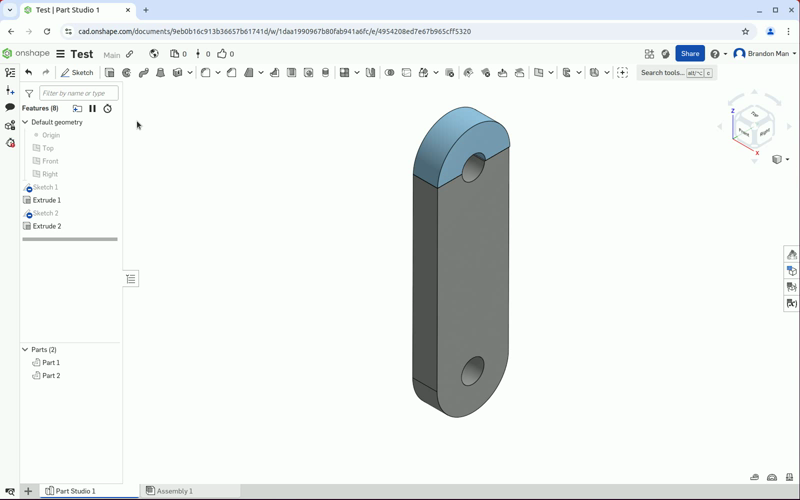
key(down, 2)
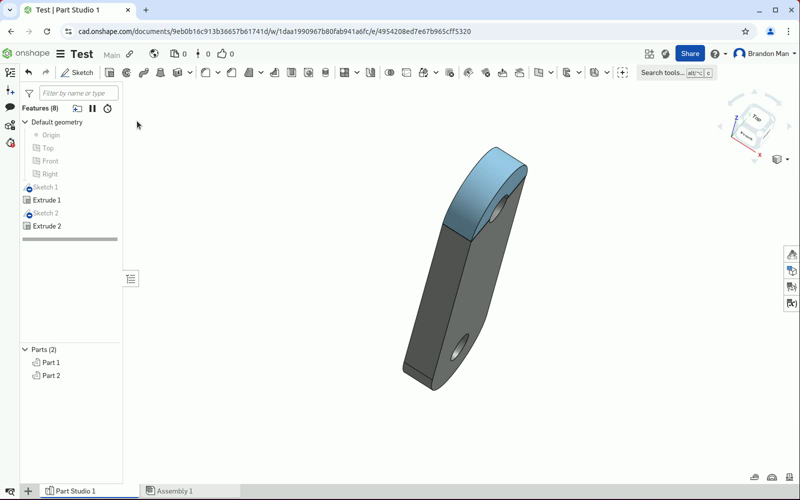
key(up, 2)
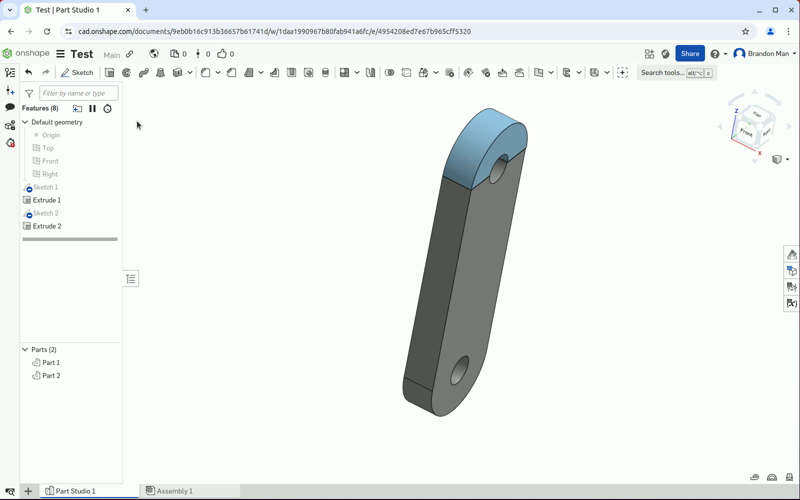
key(left, 2)
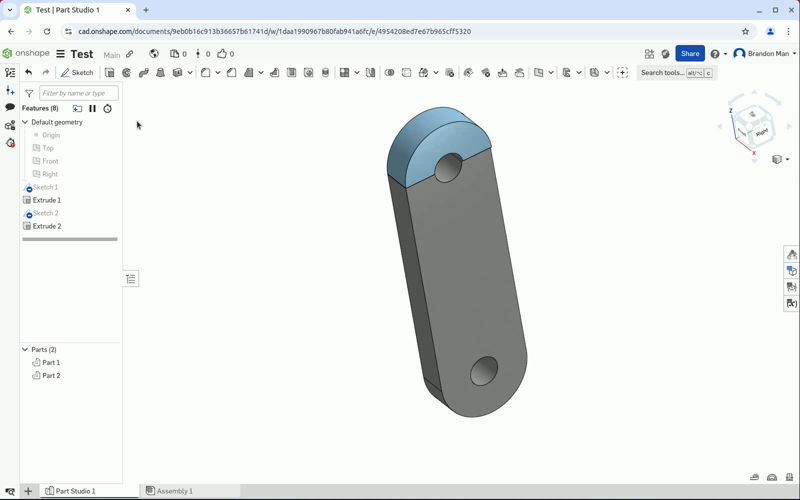
mouse_move(73, 189)
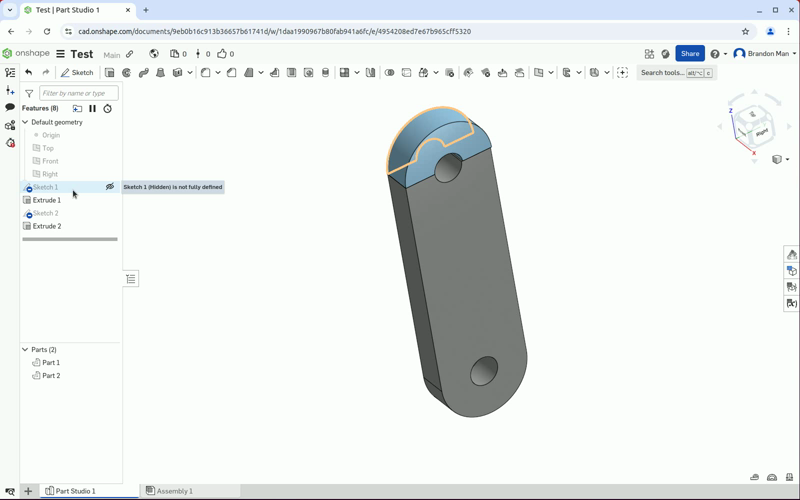
click(73, 189)